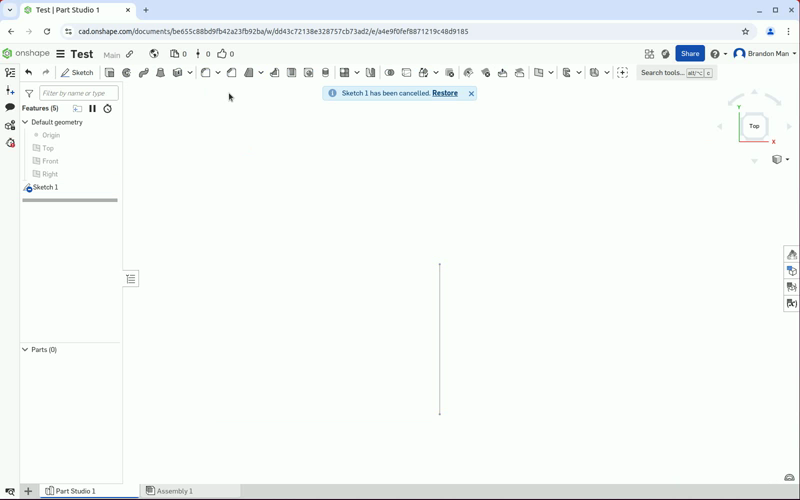
key(shift+h)
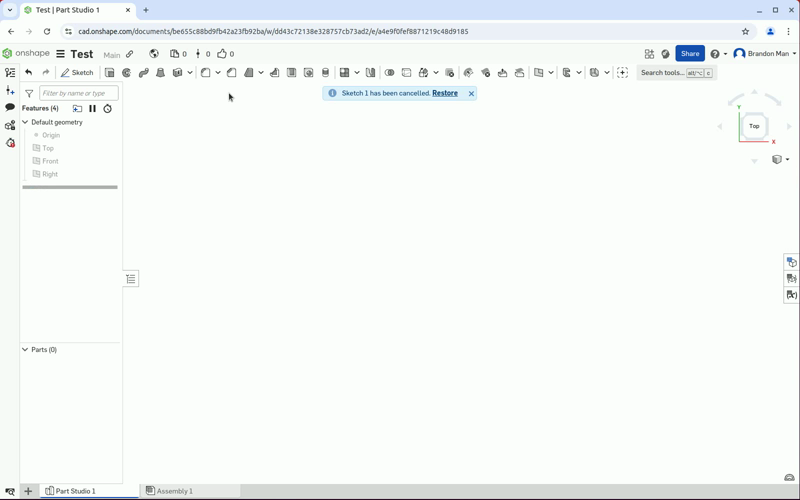
mouse_move(73, 352)
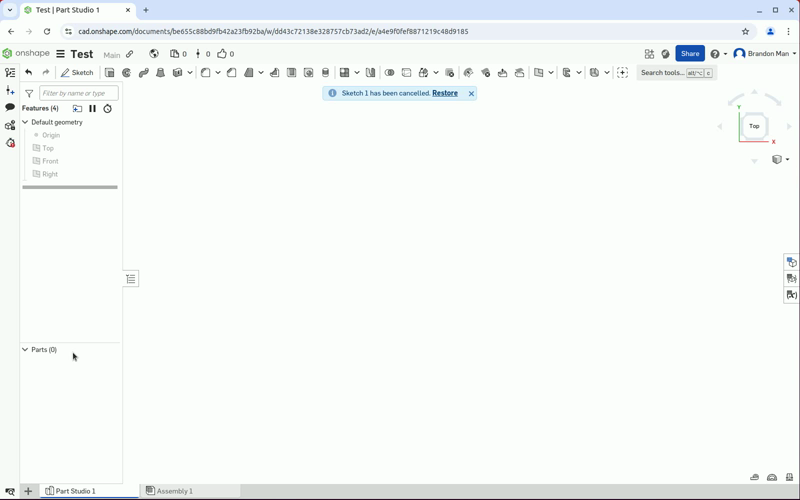
key(y)
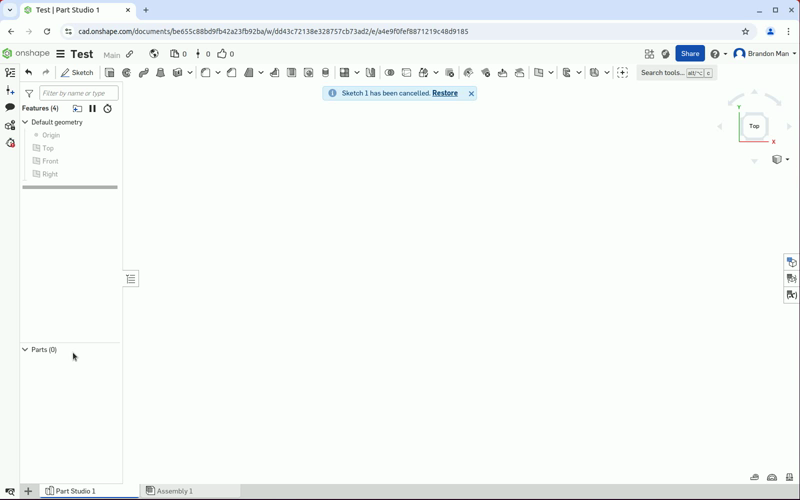
key(shift+p)
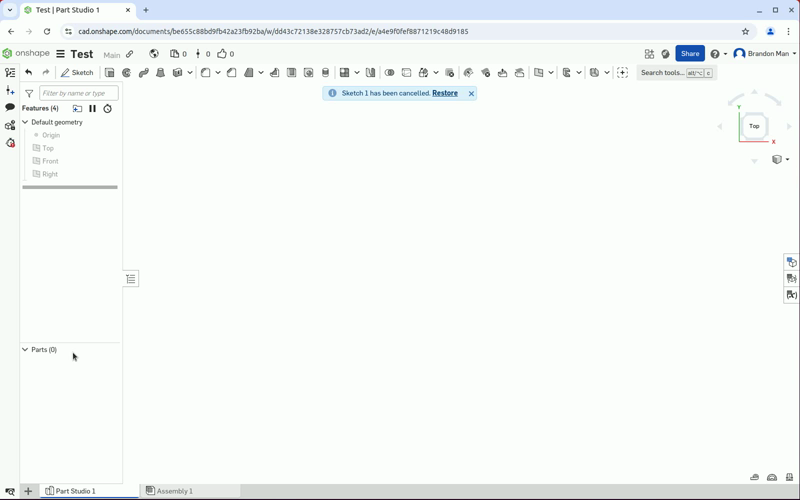
key(space)
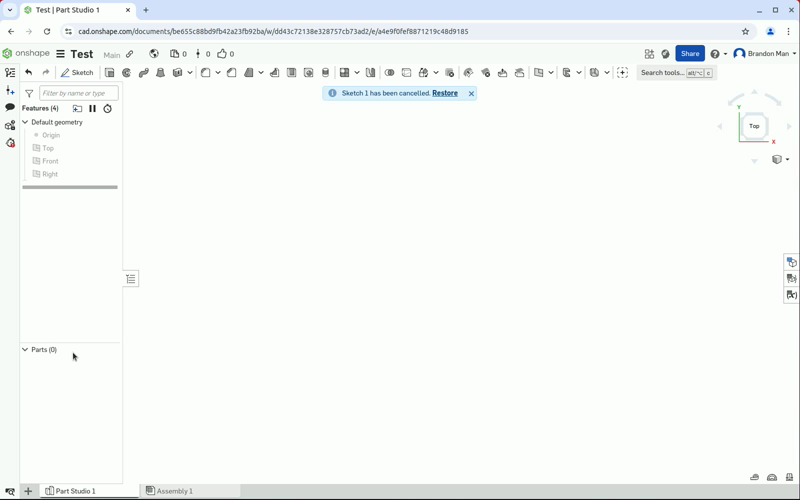
key_down(shift)
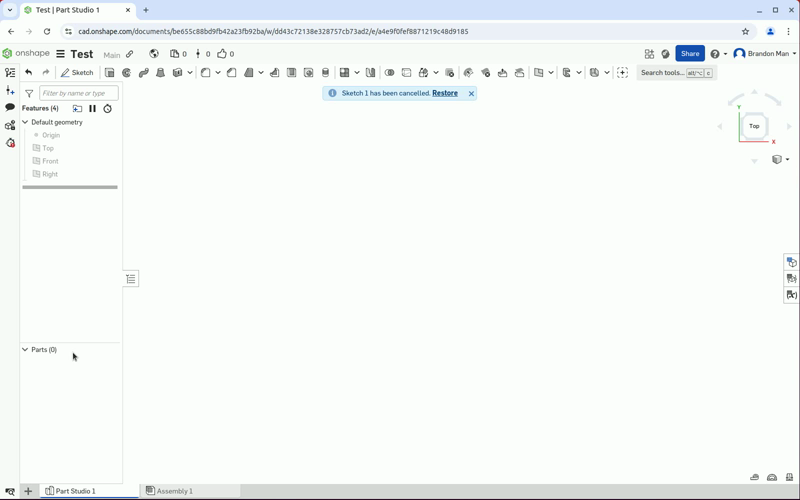
key(up)
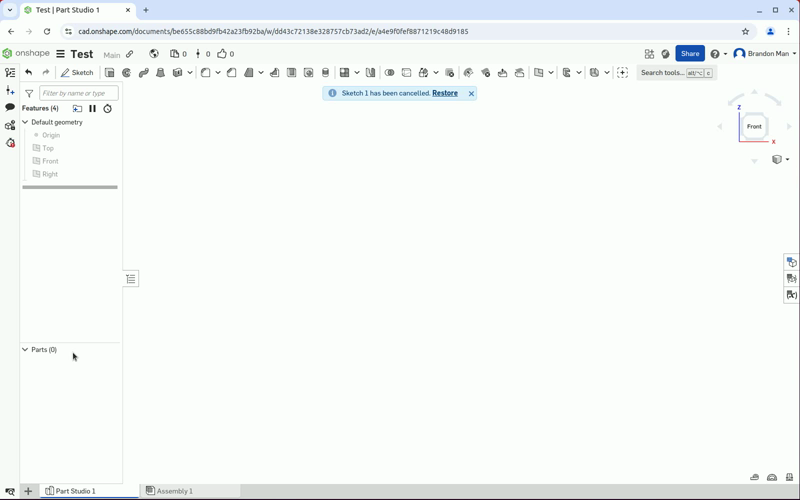
key_up(shift)
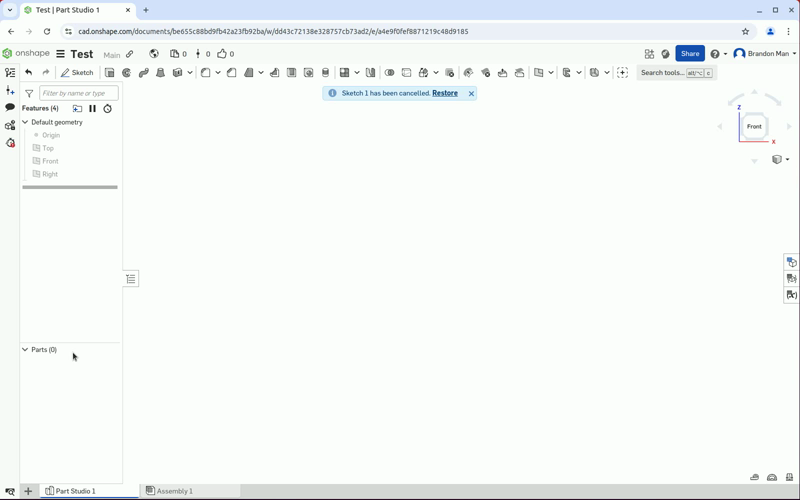
mouse_move(73, 352)
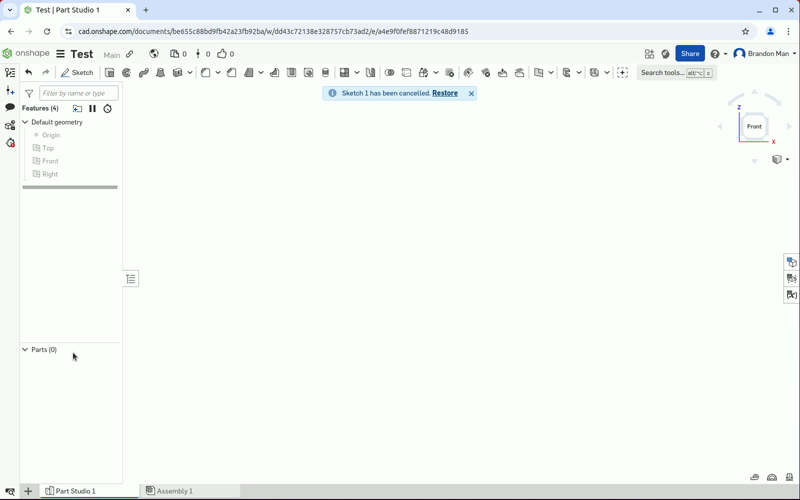
key(shift+y)
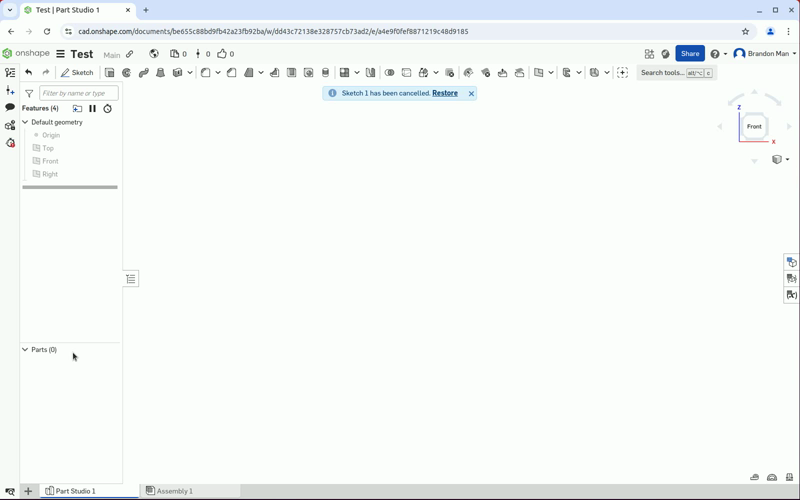
key(shift+s)
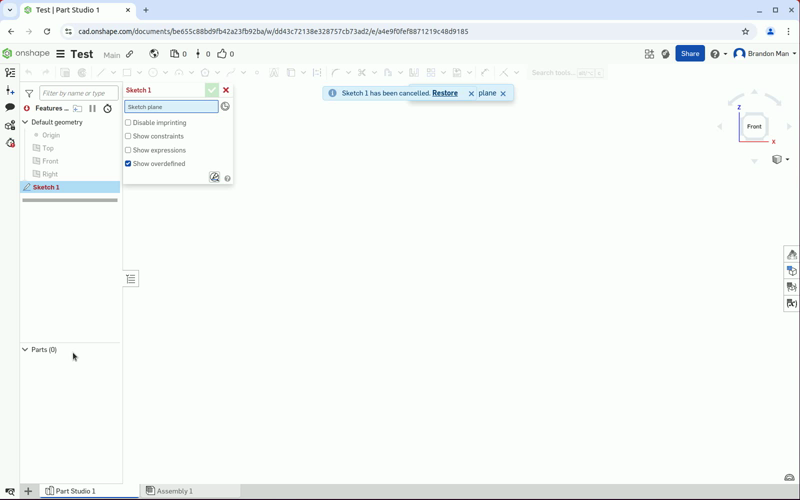
mouse_move(73, 163)
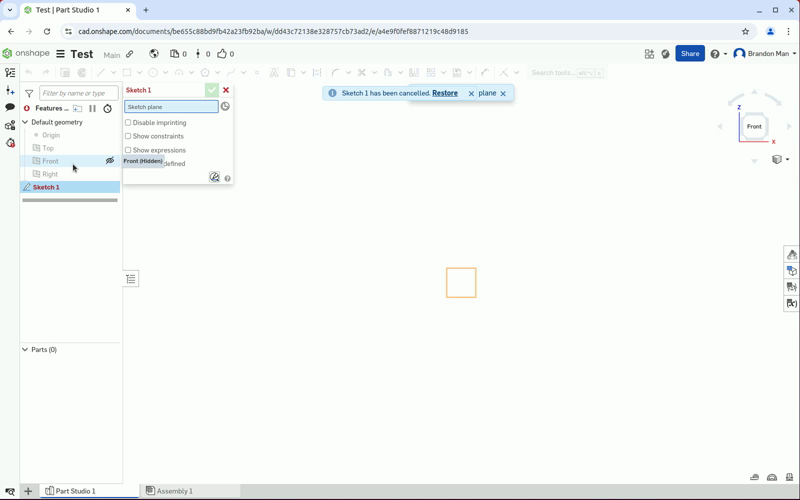
click(73, 163)
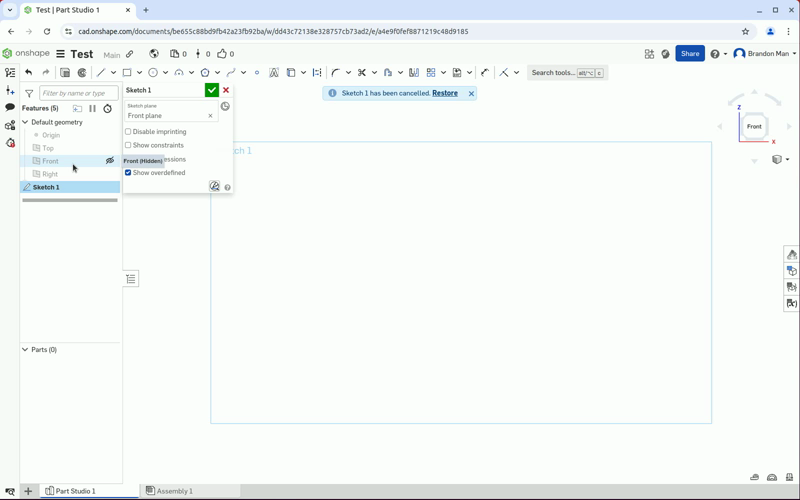
mouse_move(73, 352)
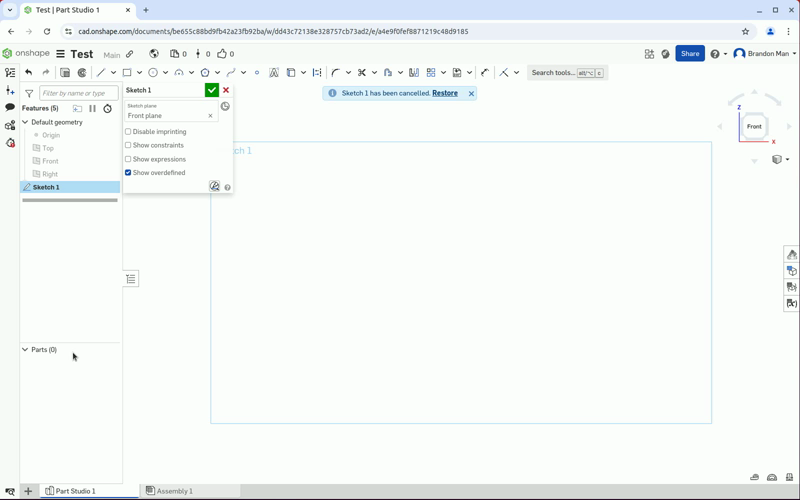
key(y)
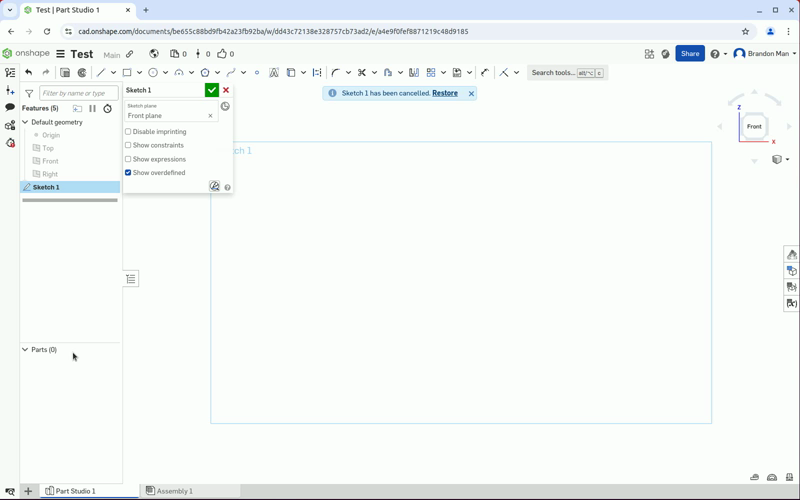
key(l)
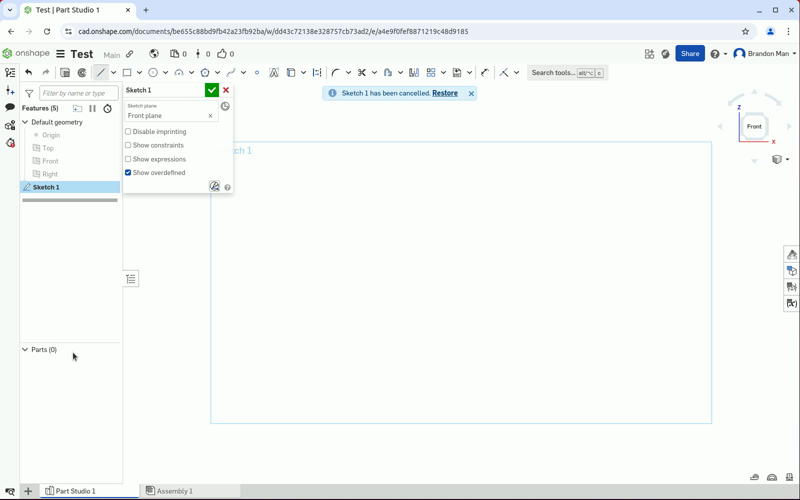
key_down(shift)
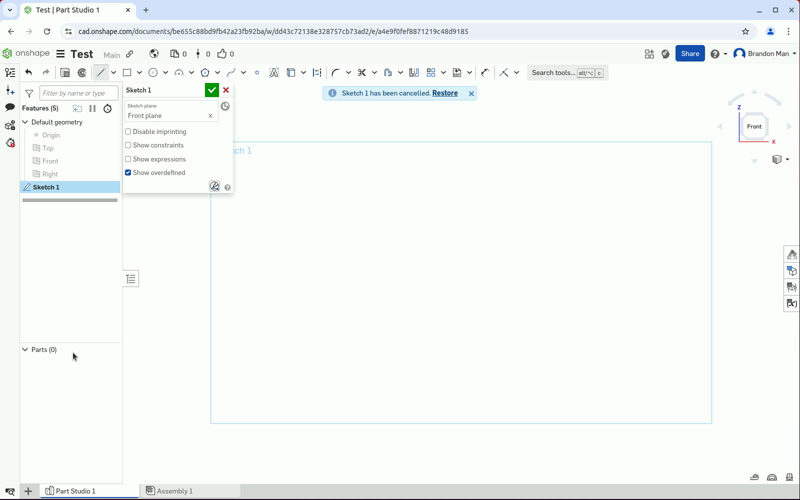
mouse_move(353, 288)
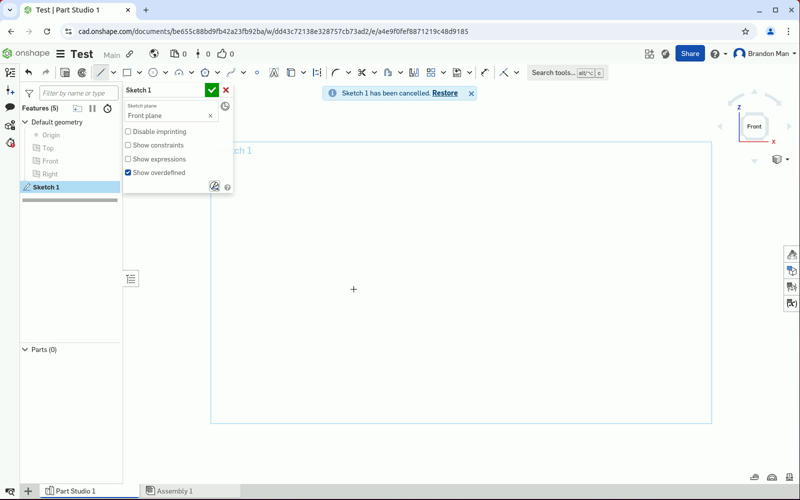
click(353, 288)
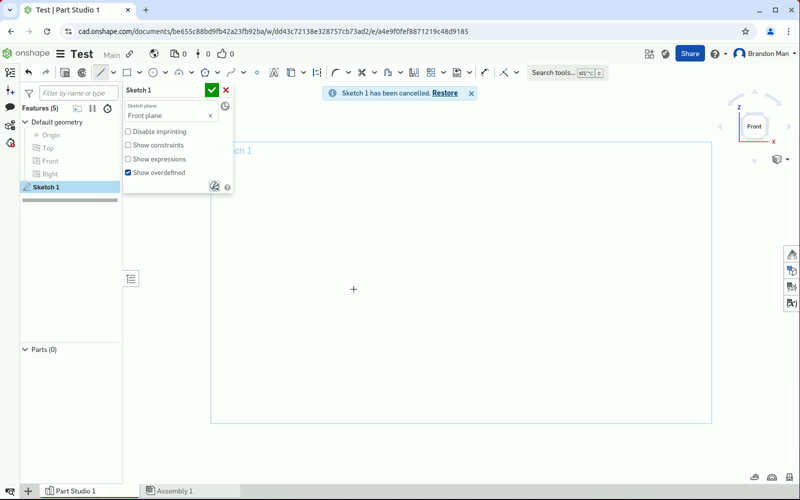
key_up(shift)
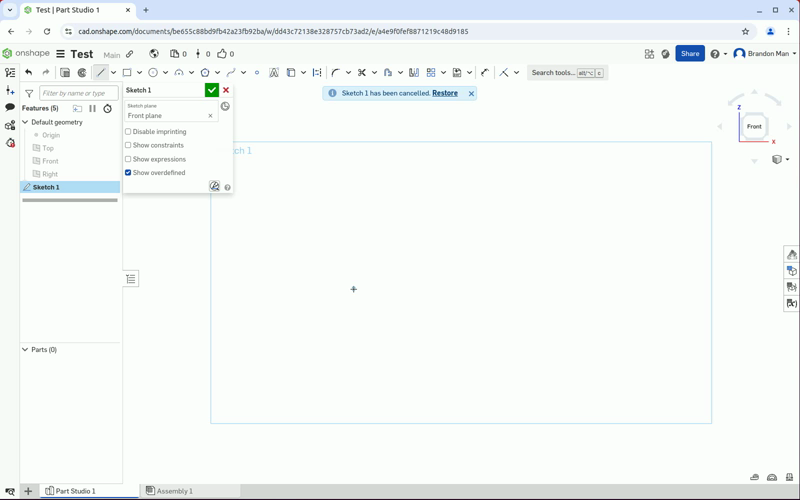
key_down(shift)
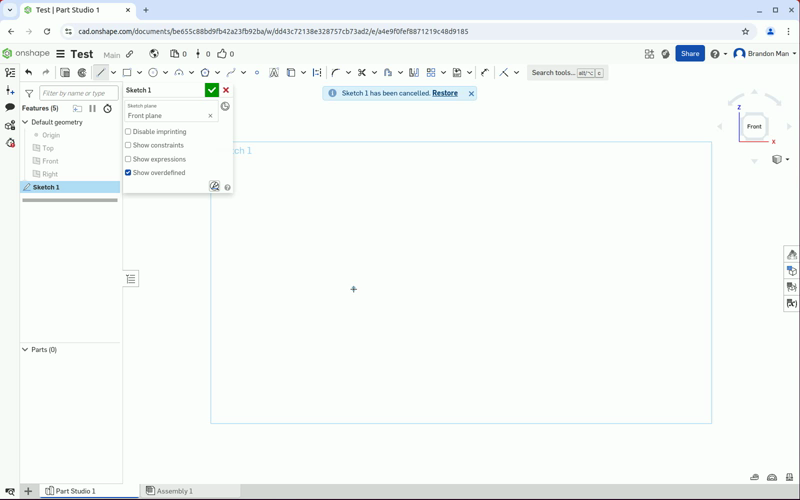
mouse_move(460, 288)
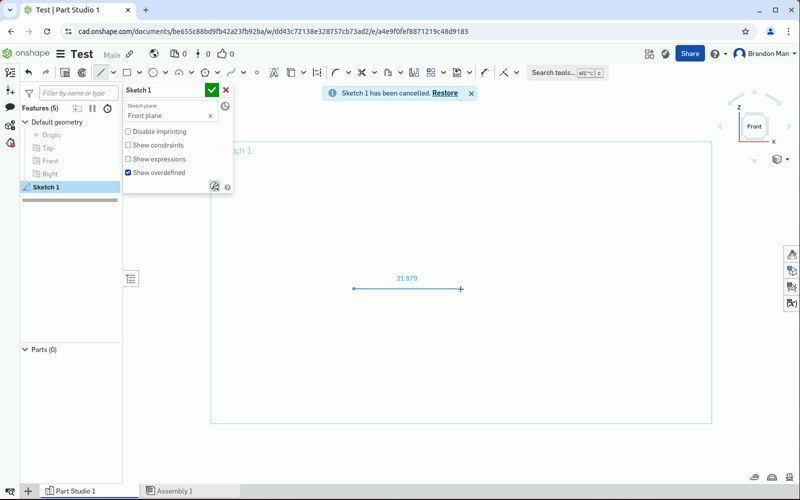
click(460, 288)
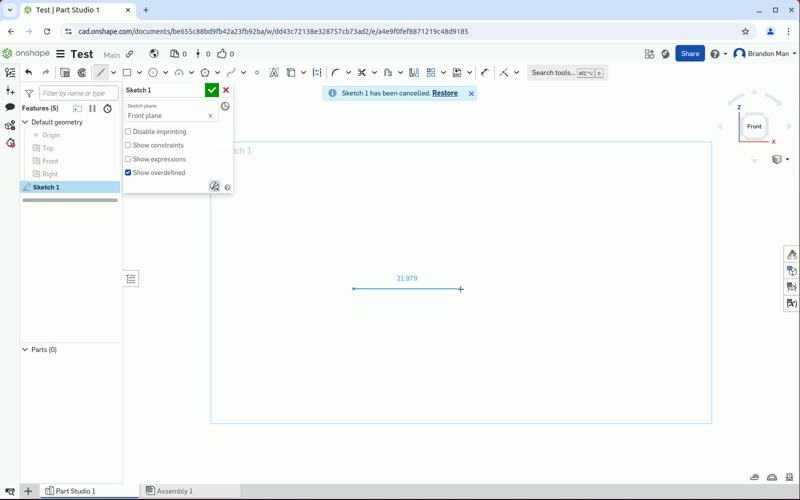
key_up(shift)
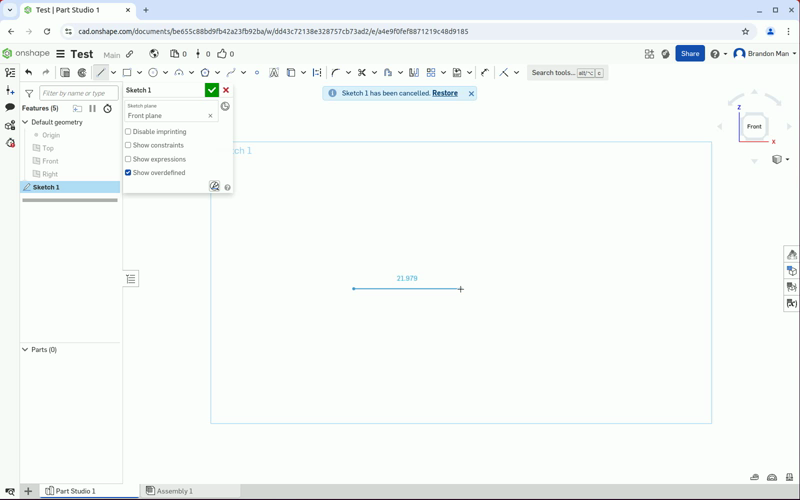
key(esc)
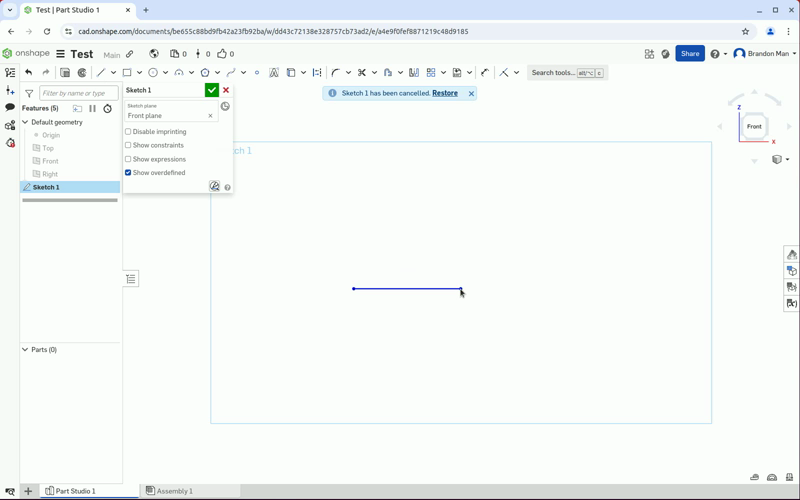
key(a)
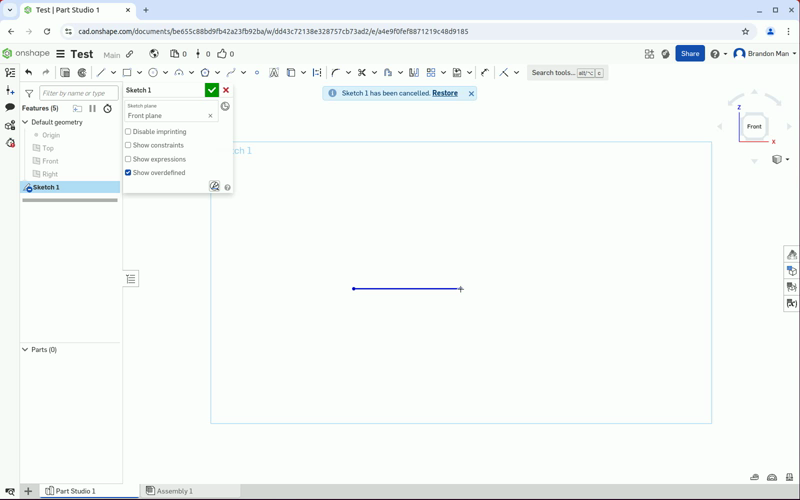
mouse_move(460, 288)
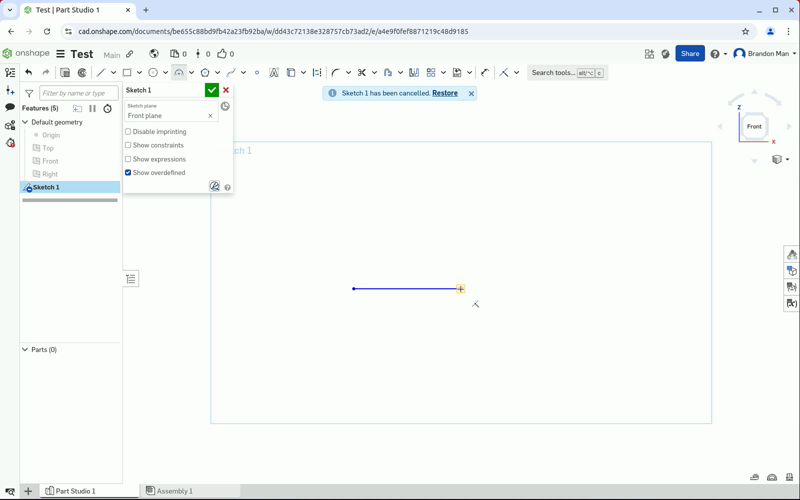
click(460, 288)
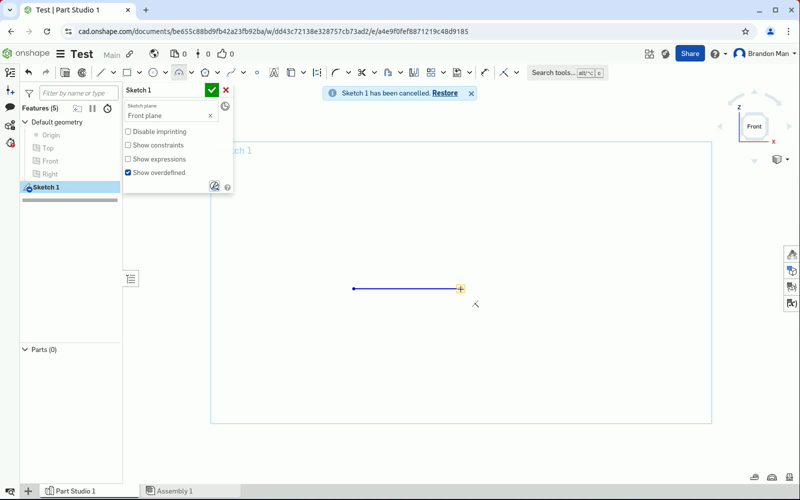
key_down(shift)
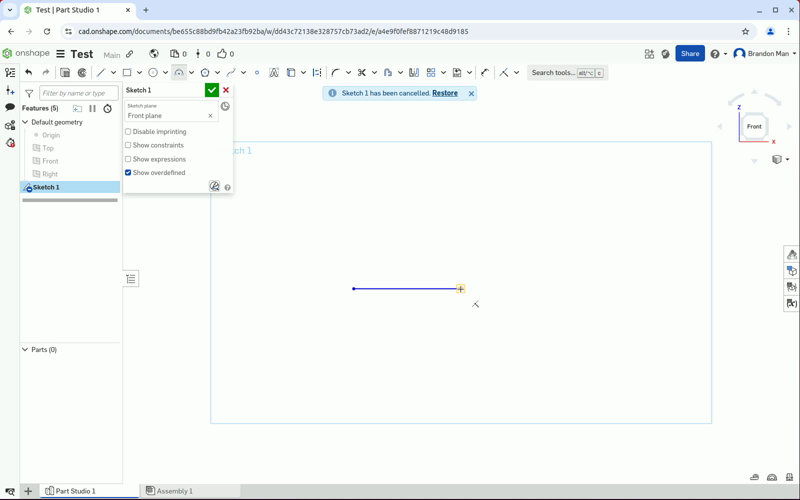
mouse_move(460, 278)
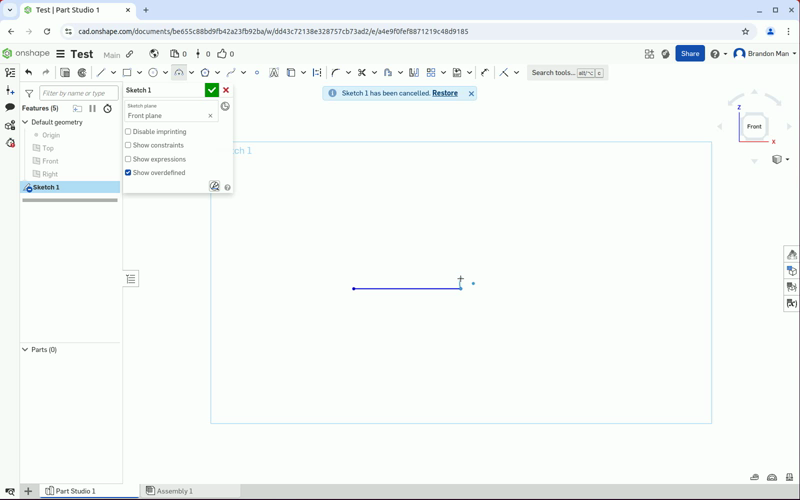
click(460, 278)
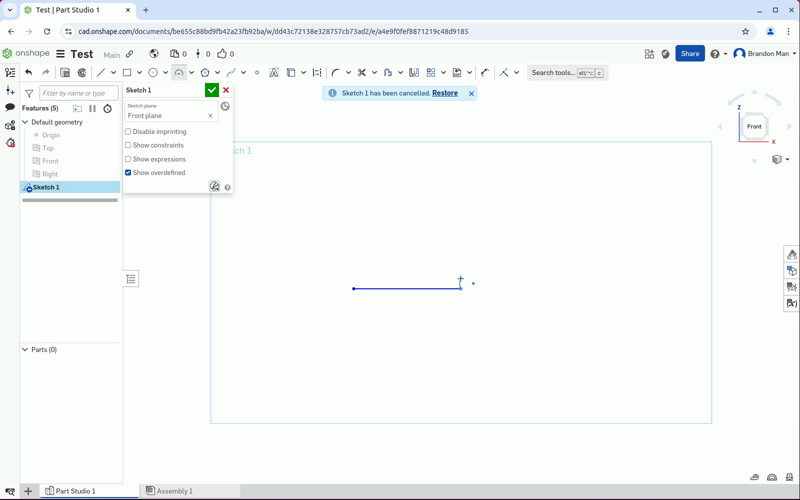
mouse_move(465, 283)
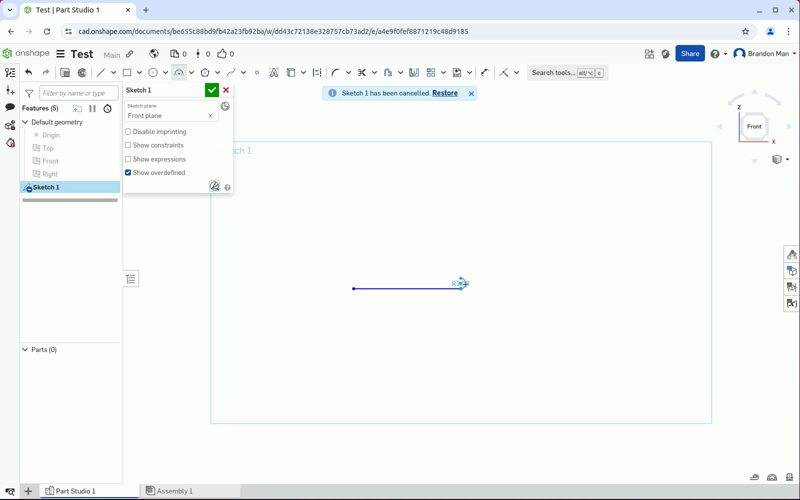
click(465, 283)
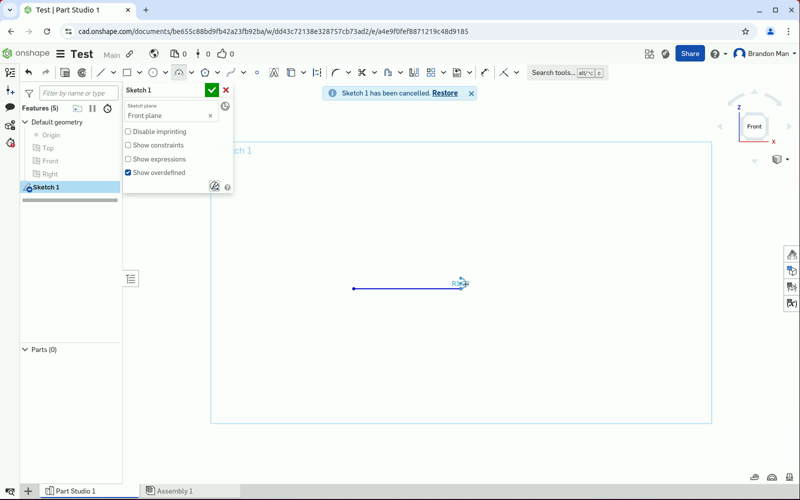
key_up(shift)
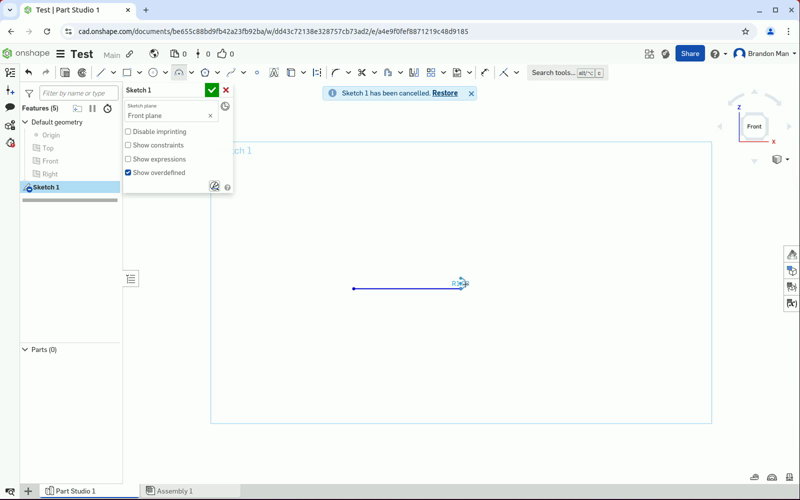
key(esc)
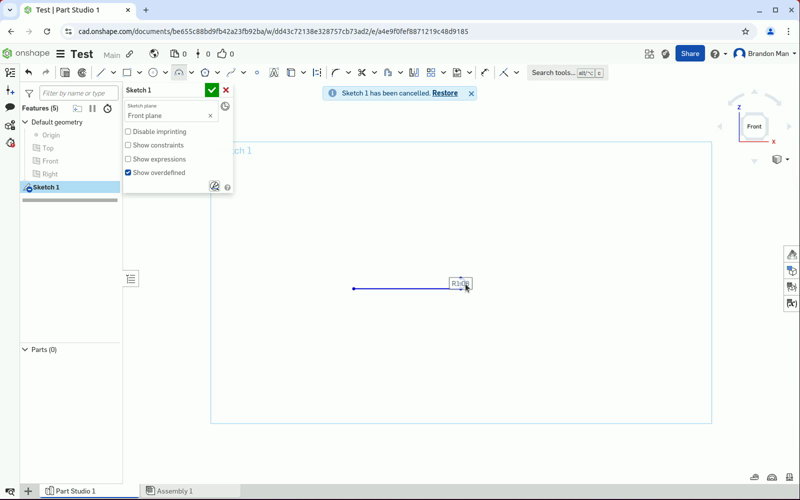
key(l)
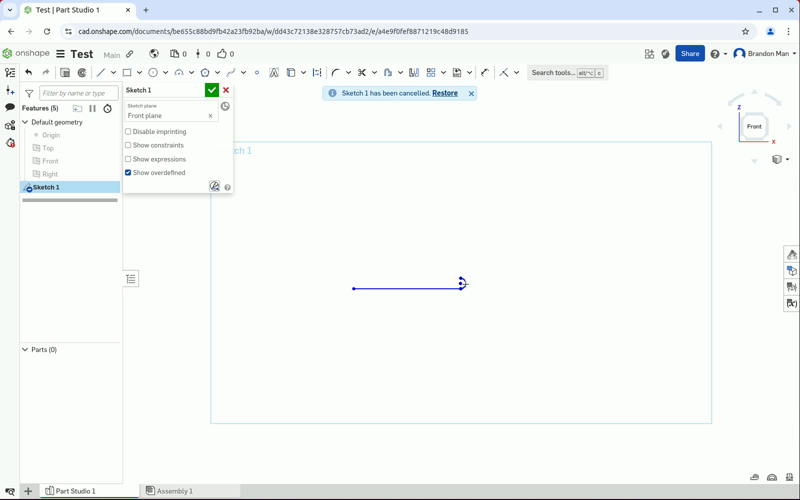
mouse_move(460, 278)
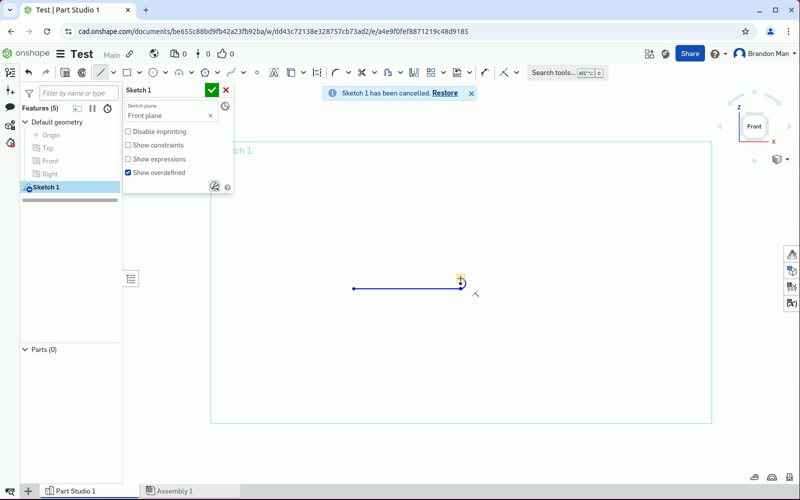
click(460, 278)
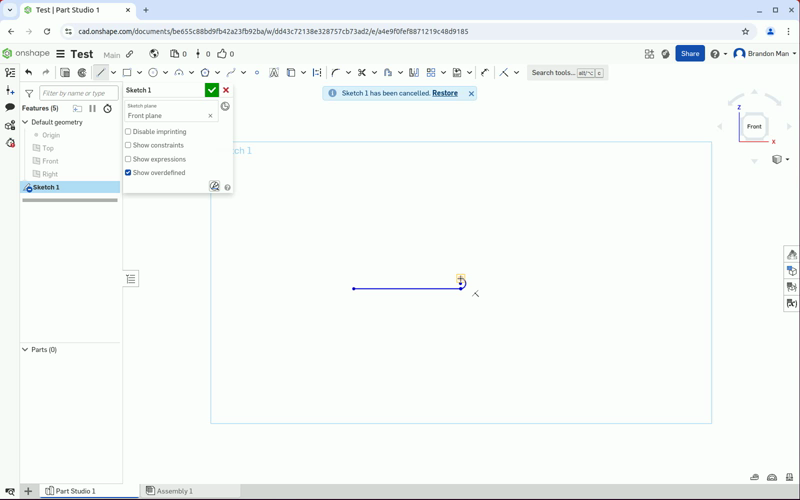
key_down(shift)
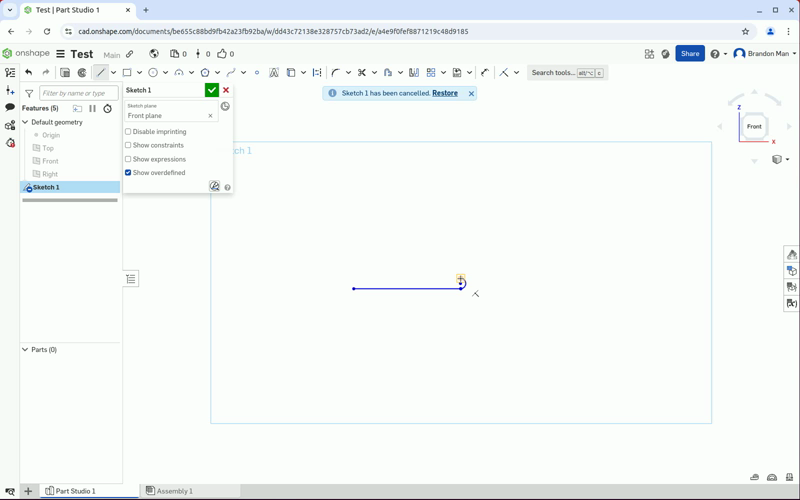
mouse_move(353, 278)
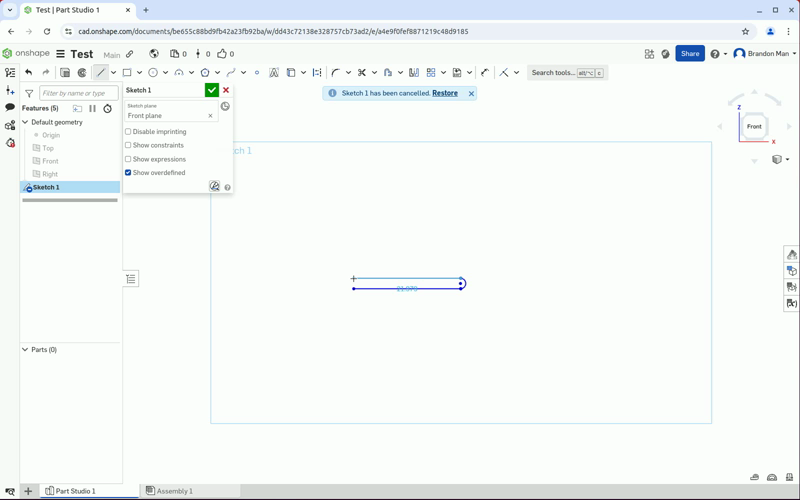
click(353, 278)
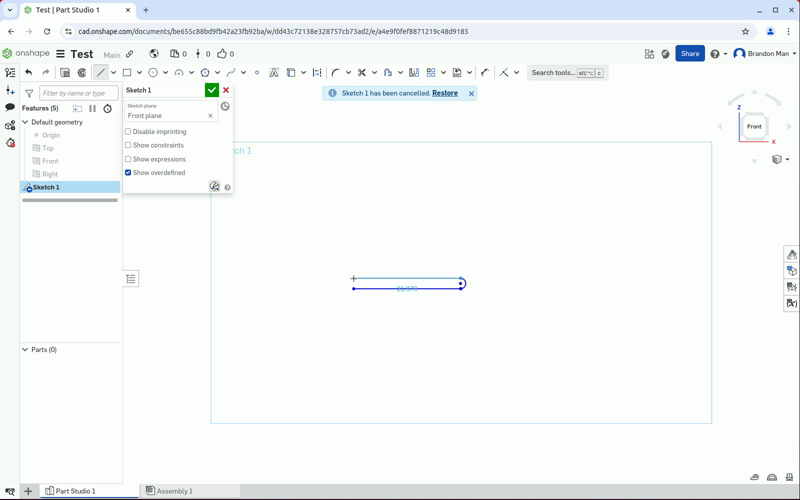
key_up(shift)
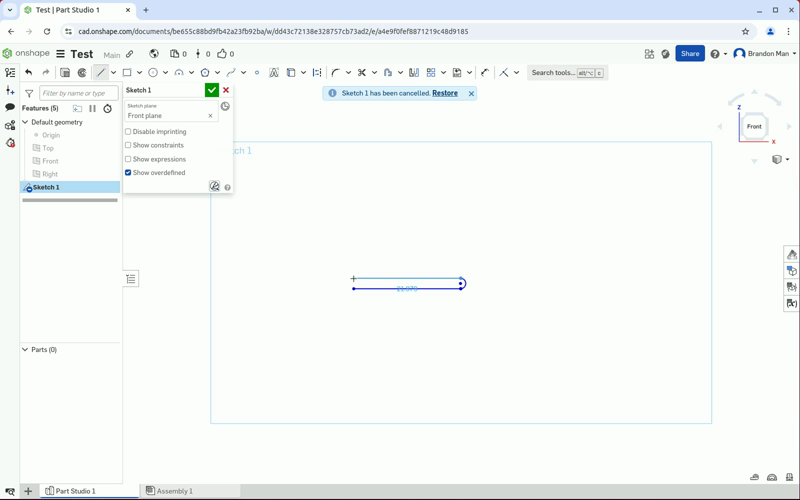
key(esc)
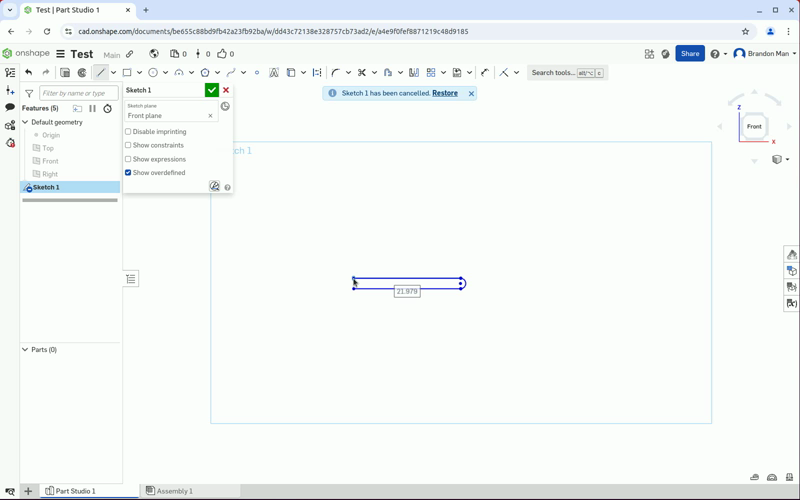
key(a)
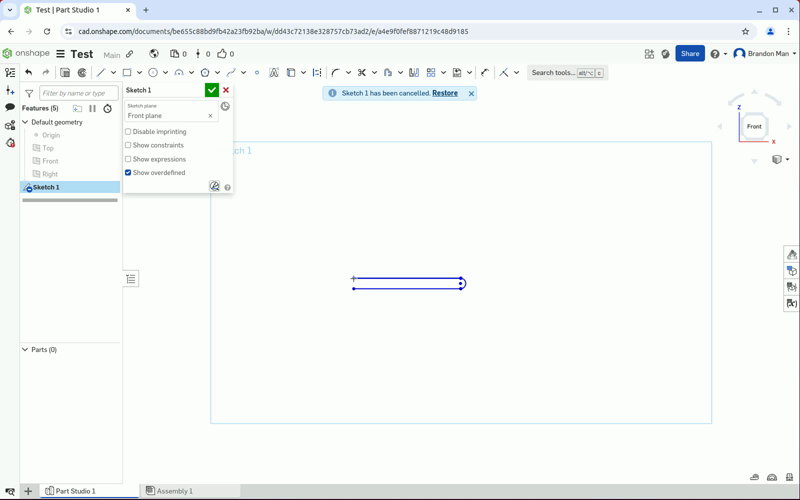
mouse_move(353, 278)
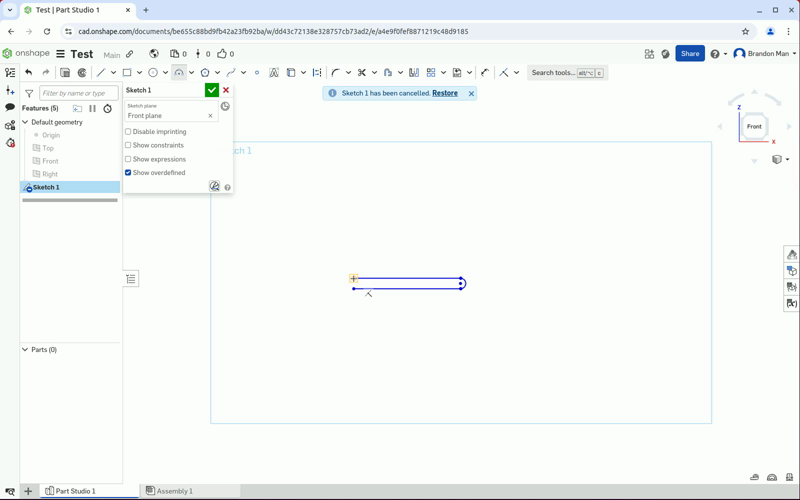
click(353, 278)
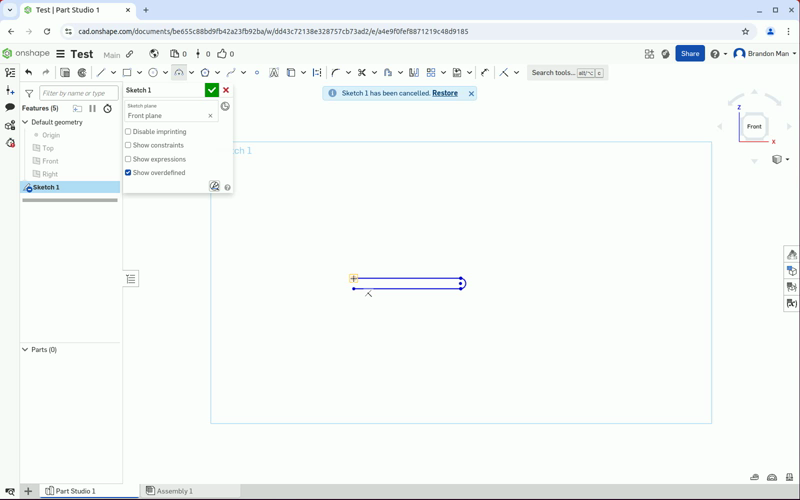
mouse_move(353, 288)
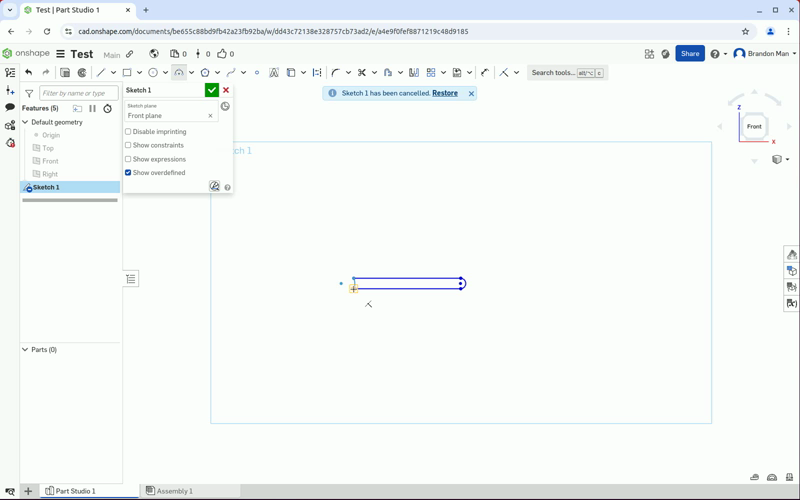
click(353, 288)
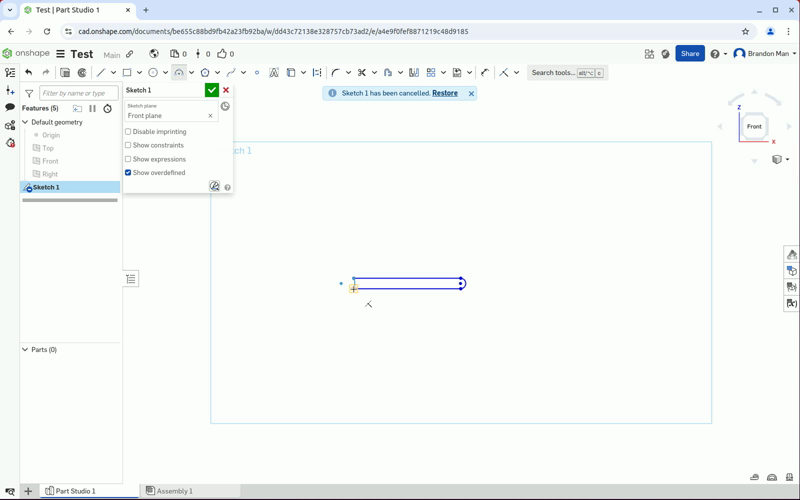
key_down(shift)
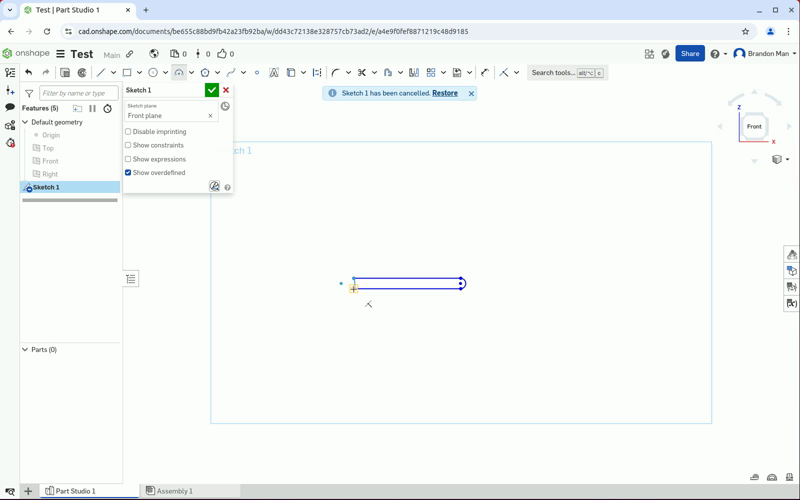
mouse_move(348, 283)
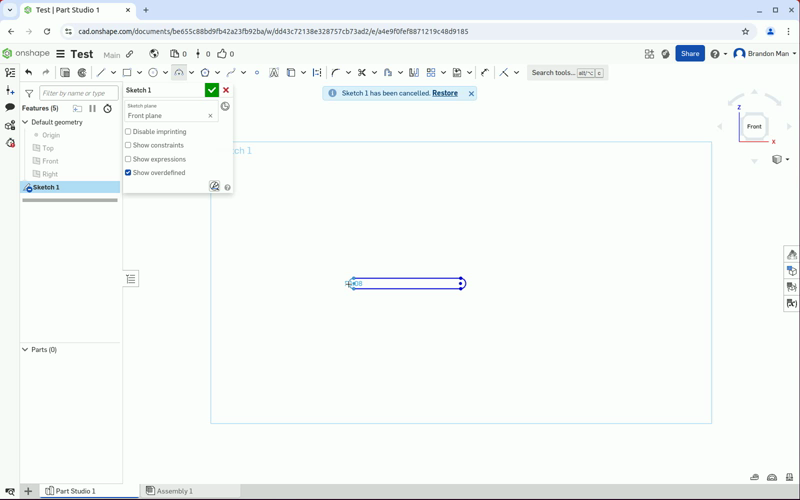
click(348, 283)
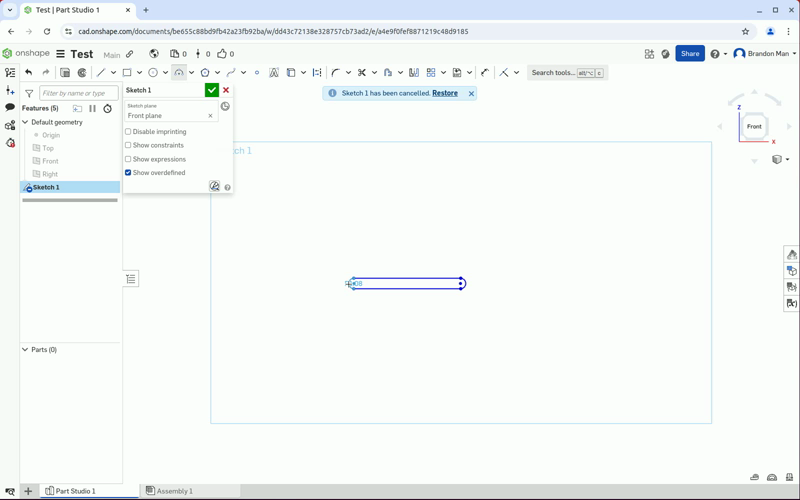
key_up(shift)
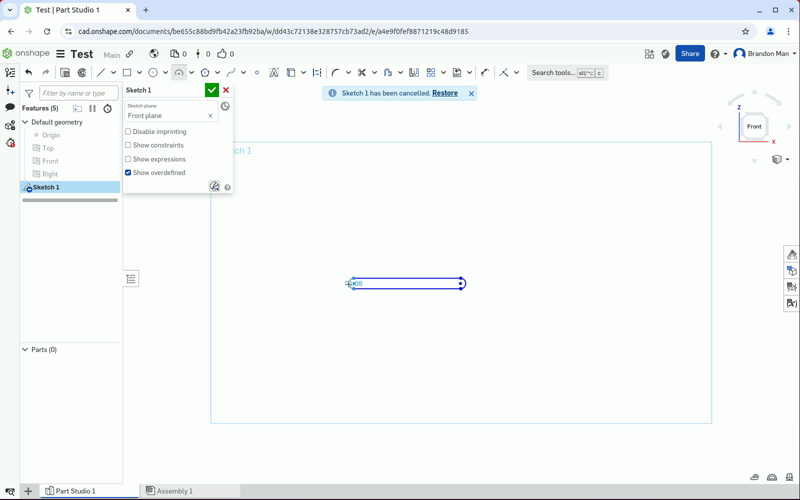
key(esc)
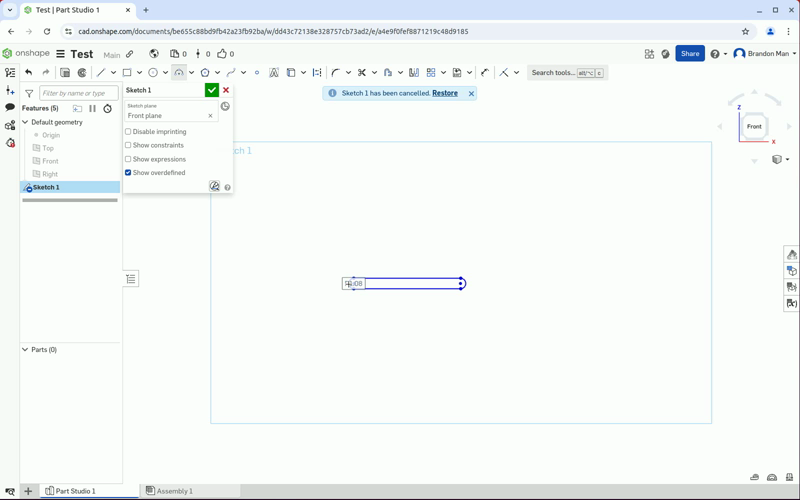
mouse_move(437, 284)
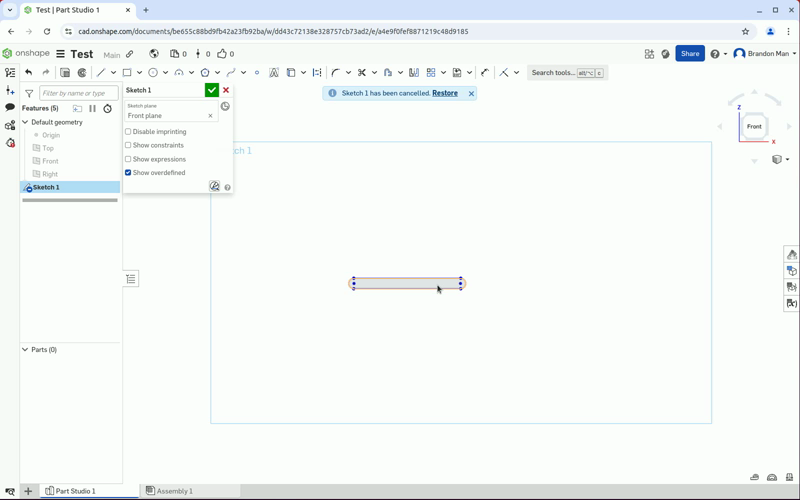
scroll(6)
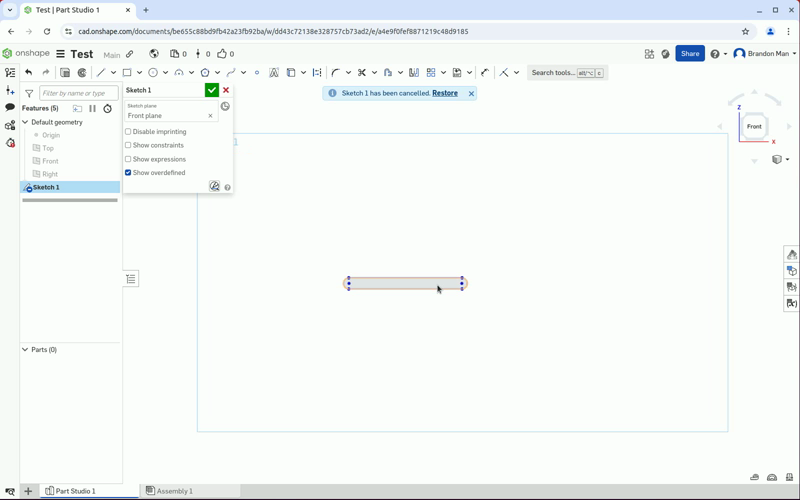
scroll(6)
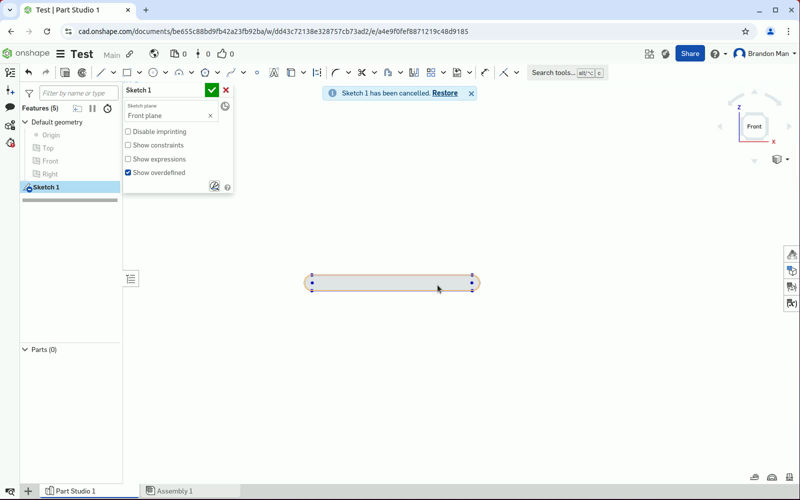
scroll(6)
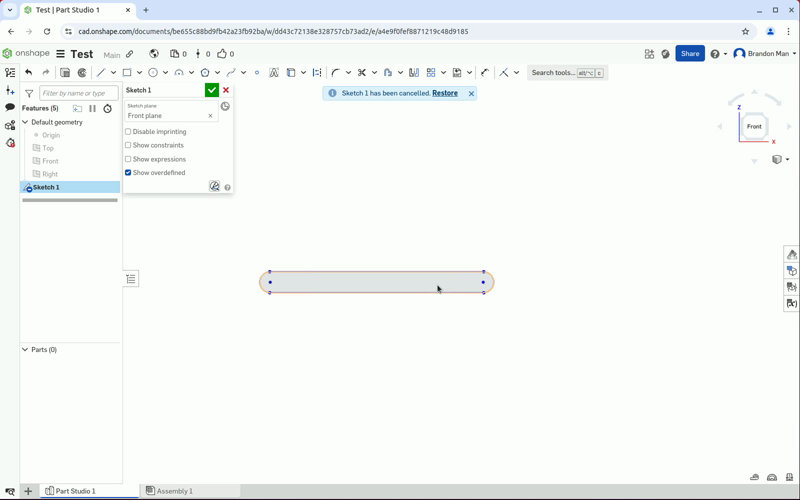
scroll(6)
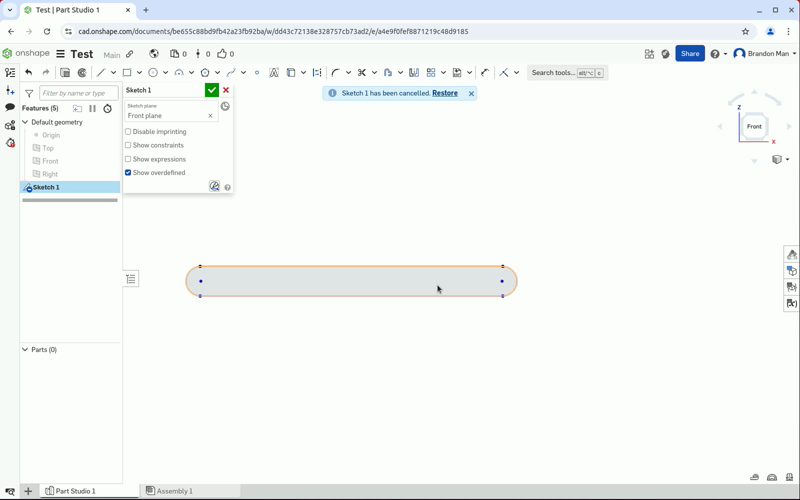
scroll(6)
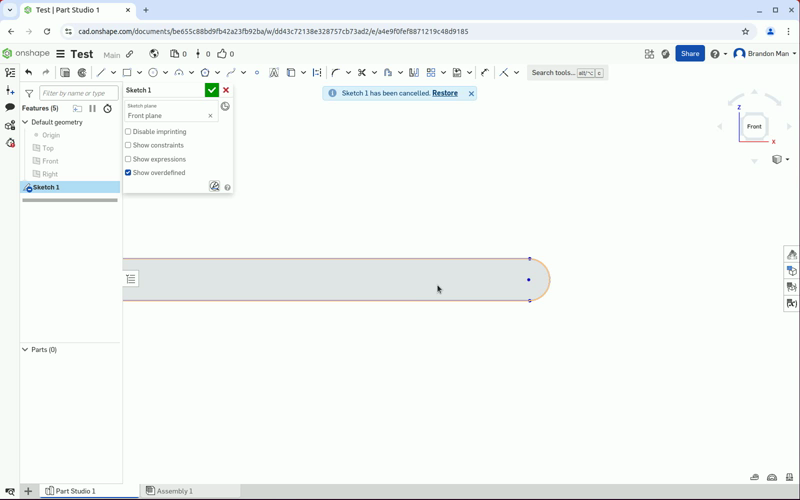
scroll(6)
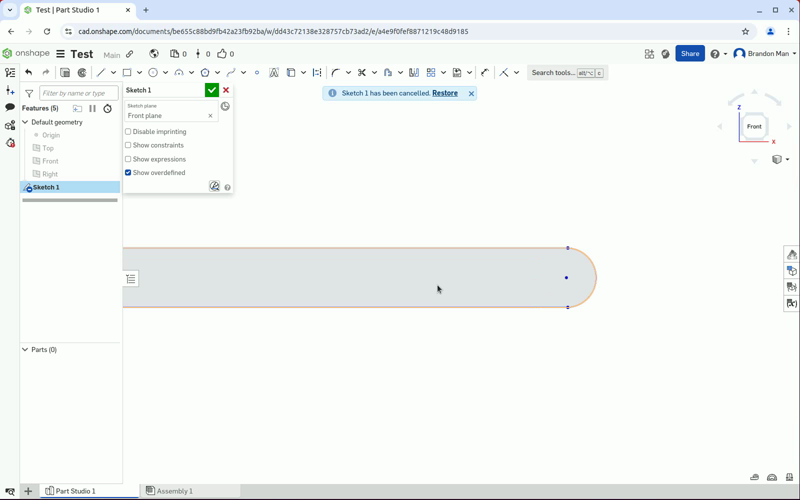
scroll(6)
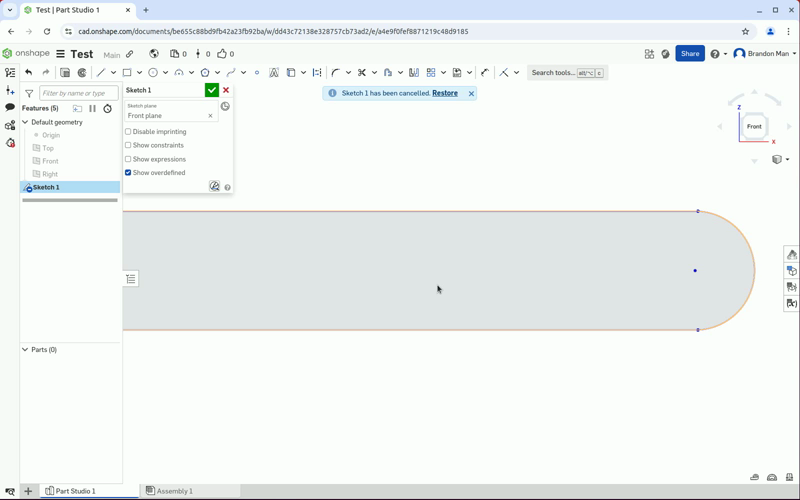
click(437, 284)
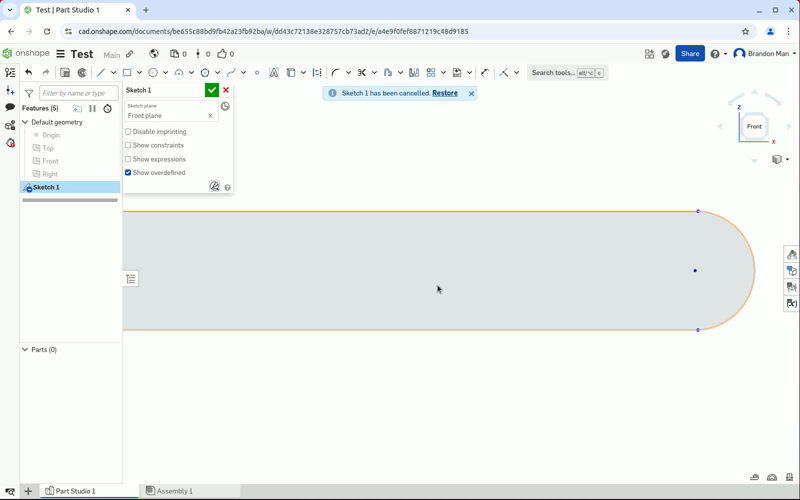
scroll(-6)
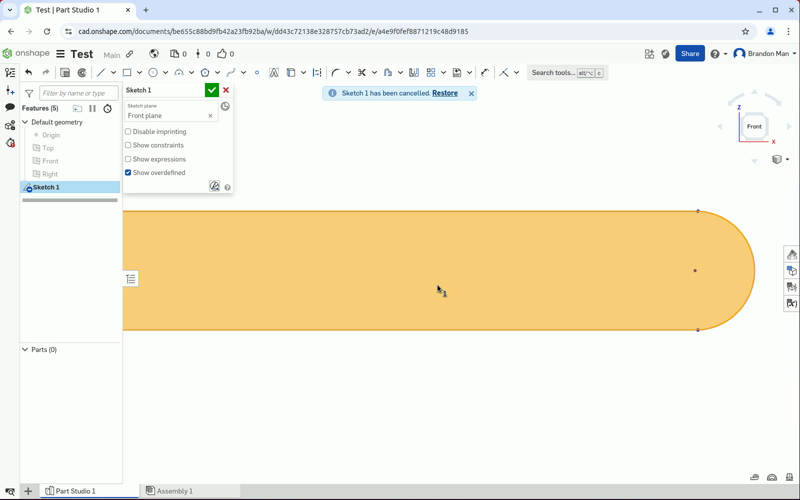
scroll(-6)
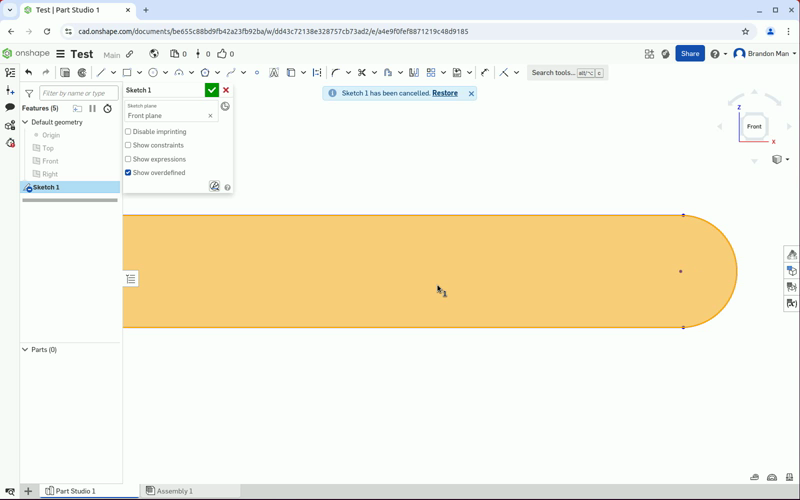
scroll(-6)
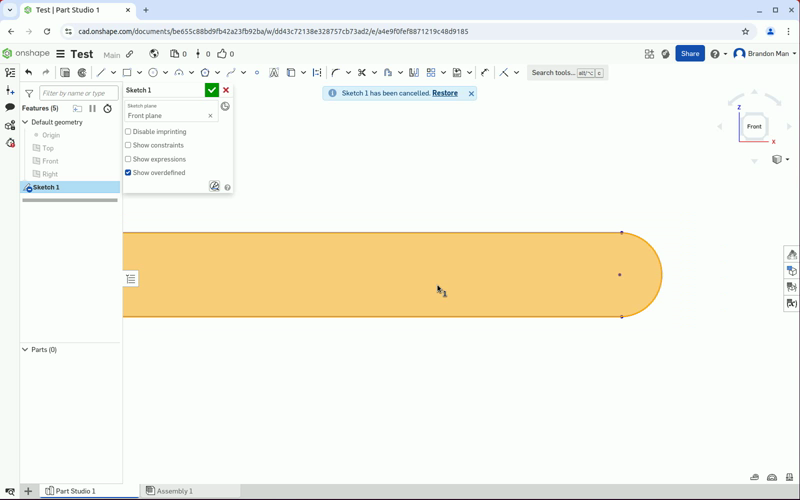
scroll(-6)
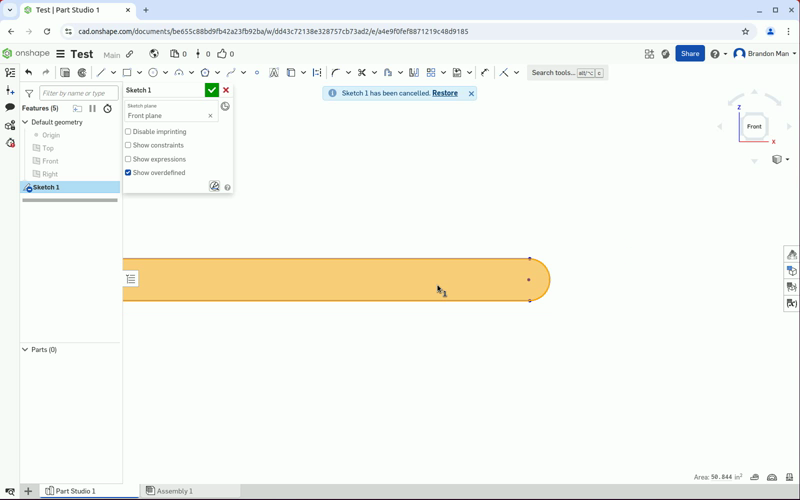
scroll(-6)
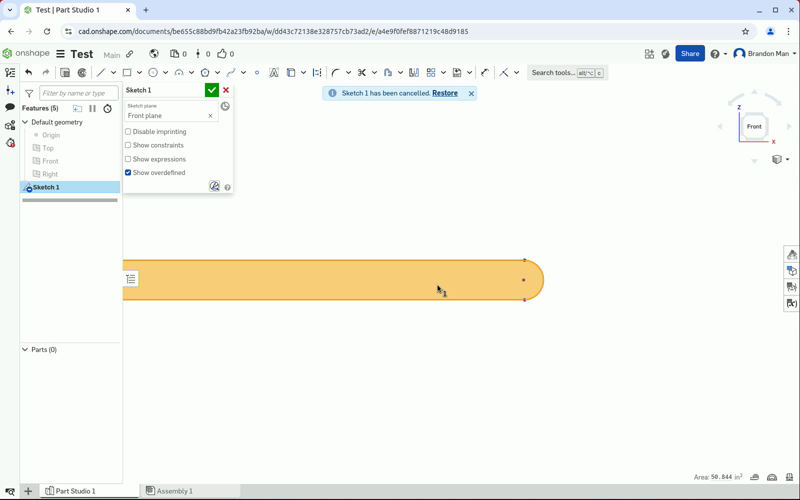
scroll(-6)
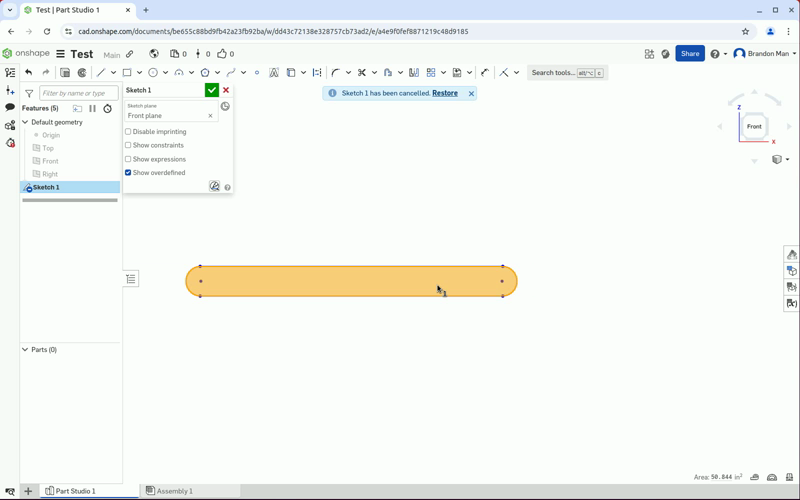
scroll(-6)
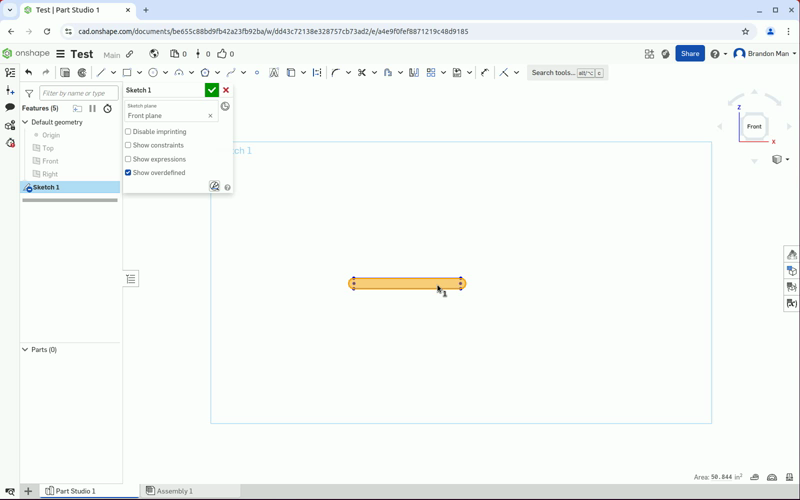
mouse_move(73, 352)
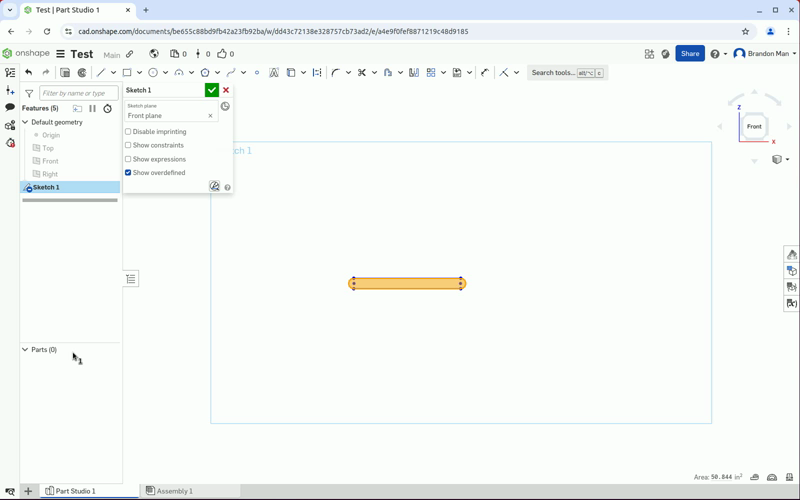
key(shift+y)
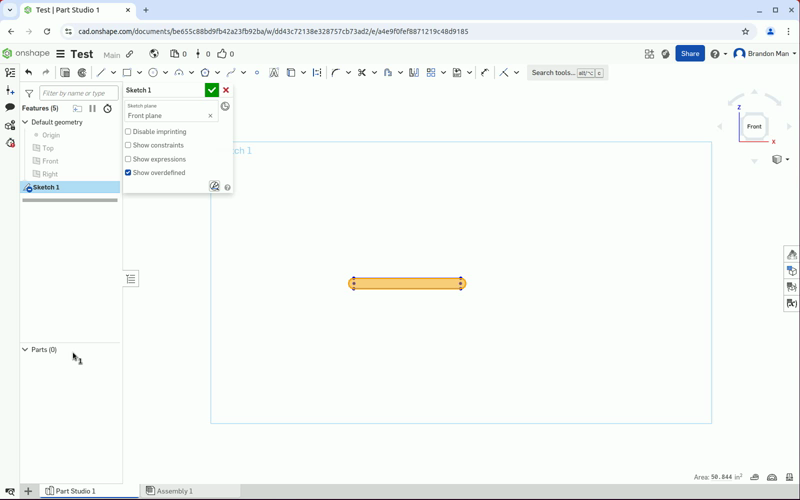
key(shift+e)
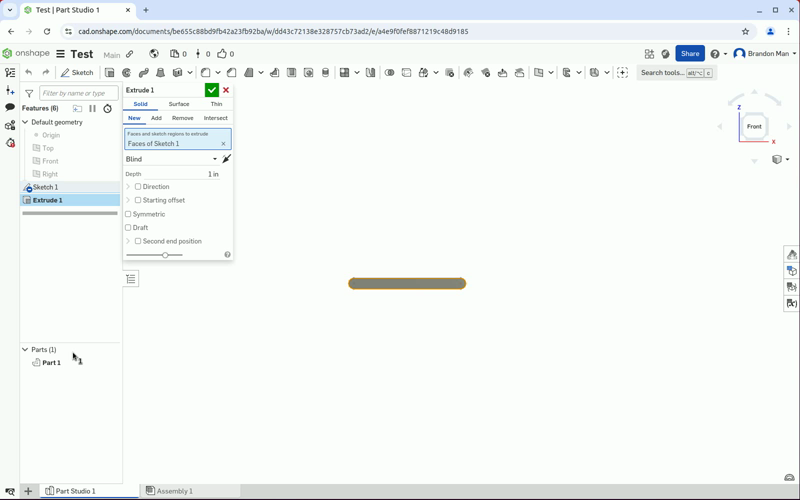
mouse_move(143, 106)
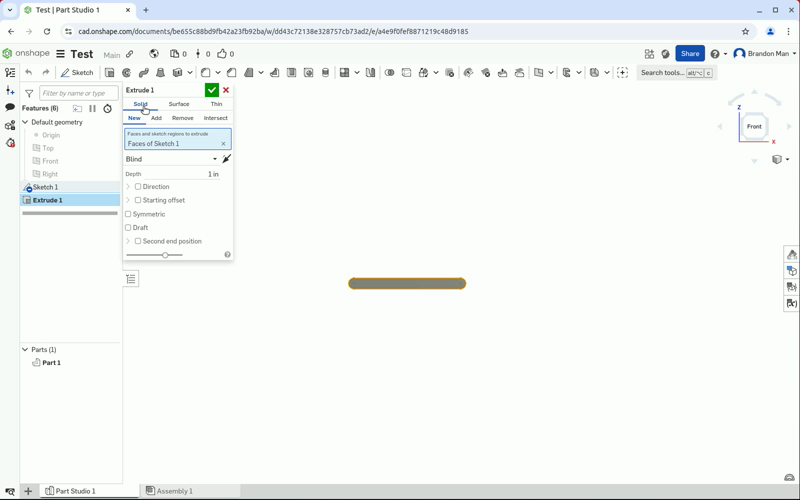
click(143, 106)
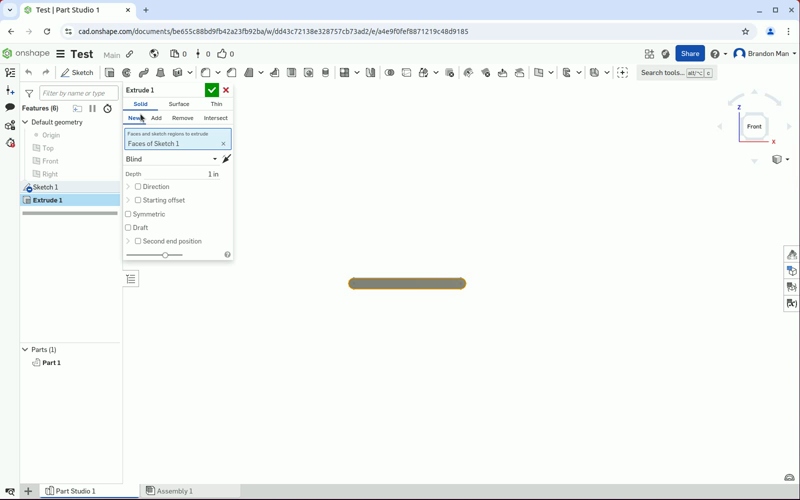
mouse_move(137, 120)
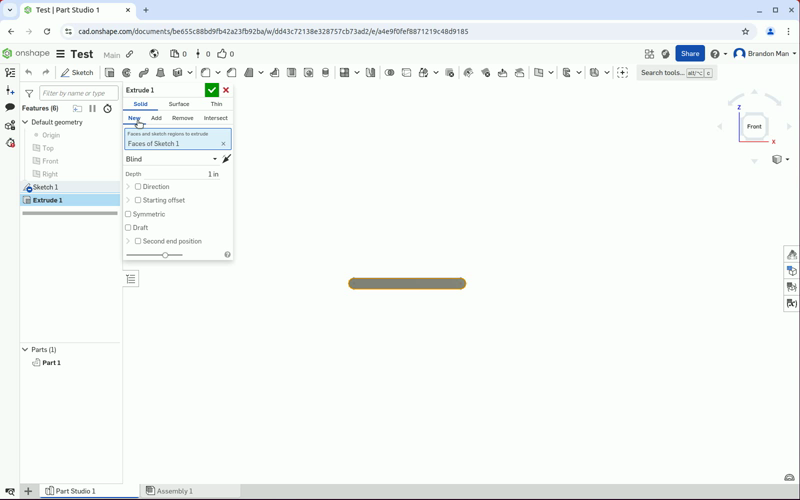
click(137, 120)
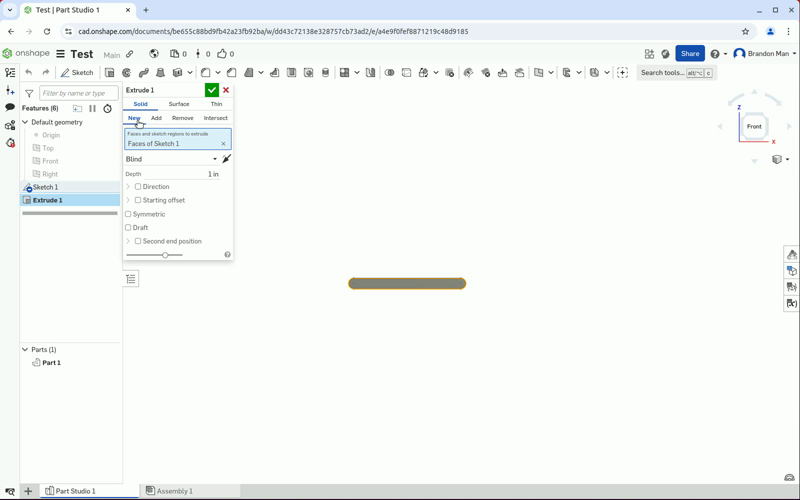
key(tab, 4)
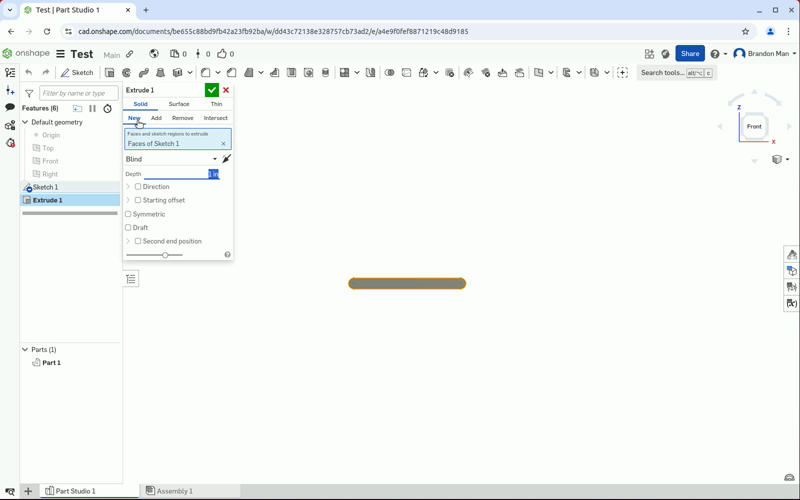
text(2.166)
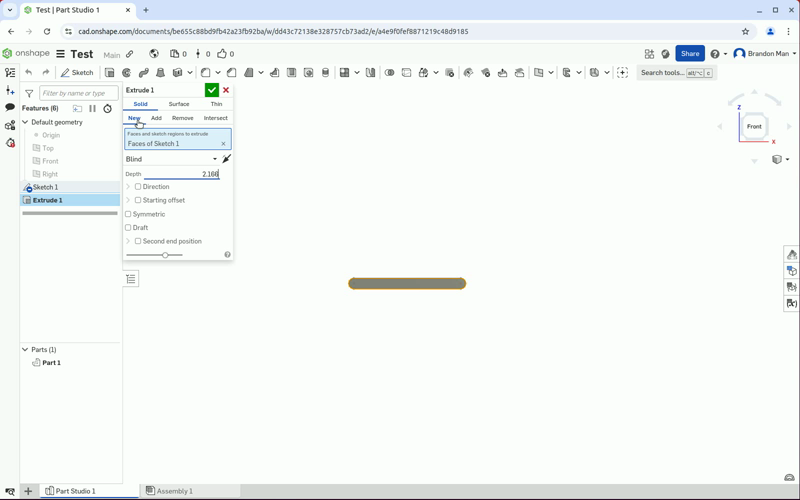
key(enter)
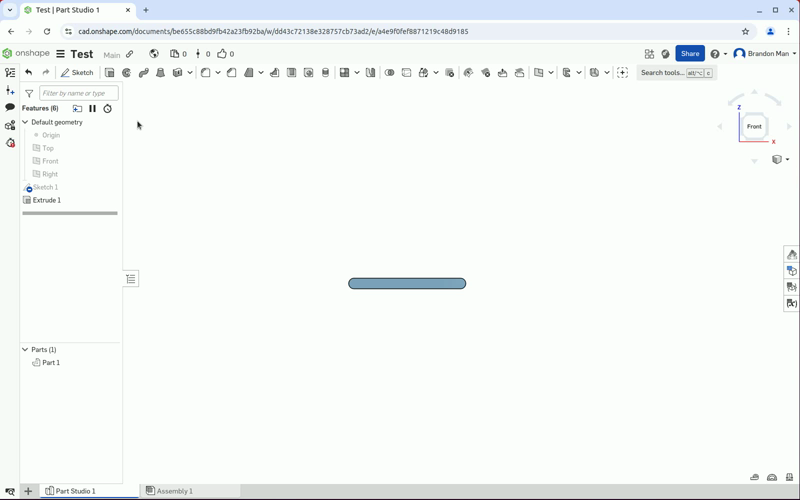
key(shift+h)
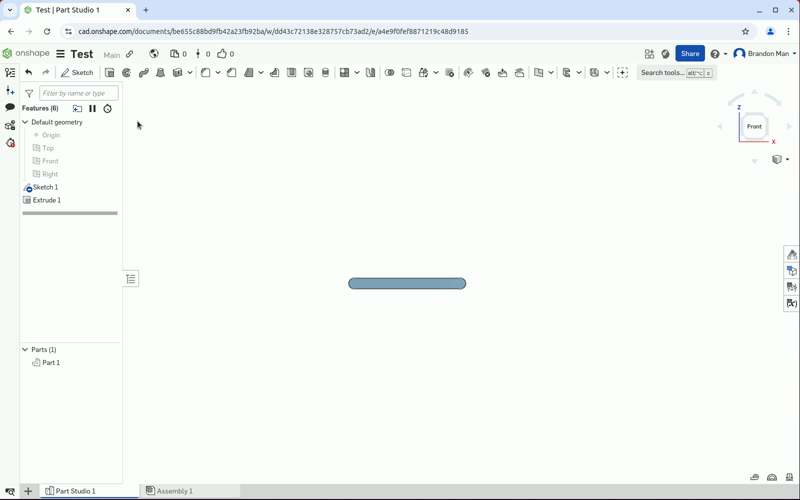
key(shift+h)
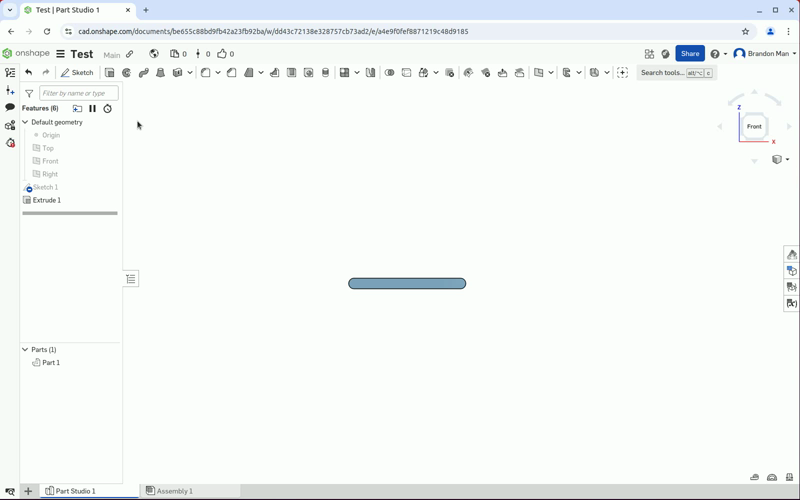
mouse_move(73, 189)
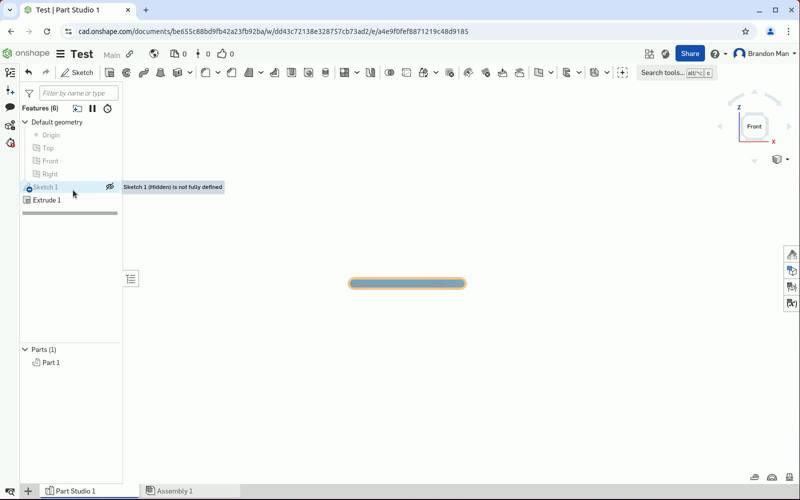
click(73, 189)
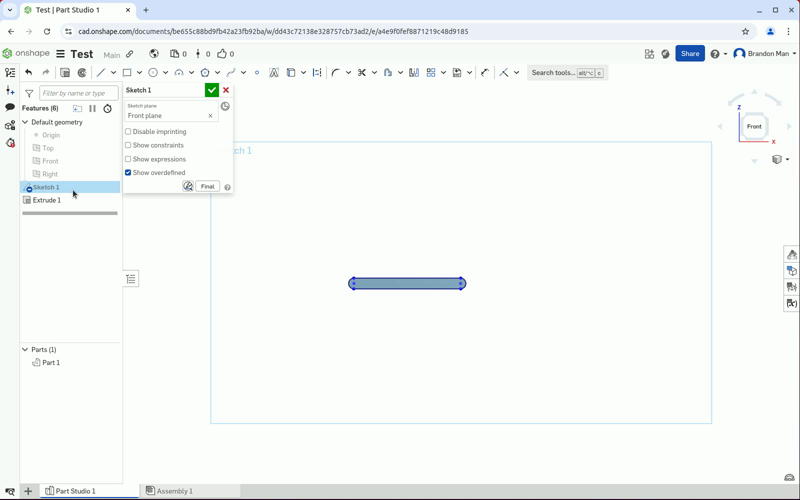
mouse_move(229, 92)
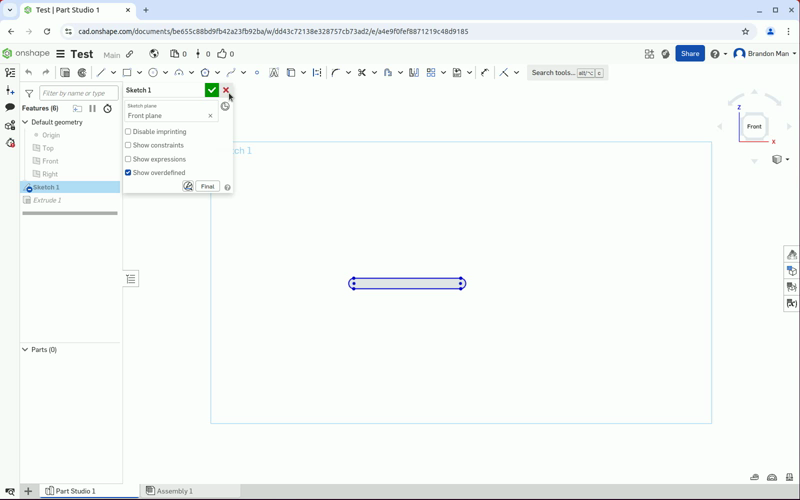
click(229, 92)
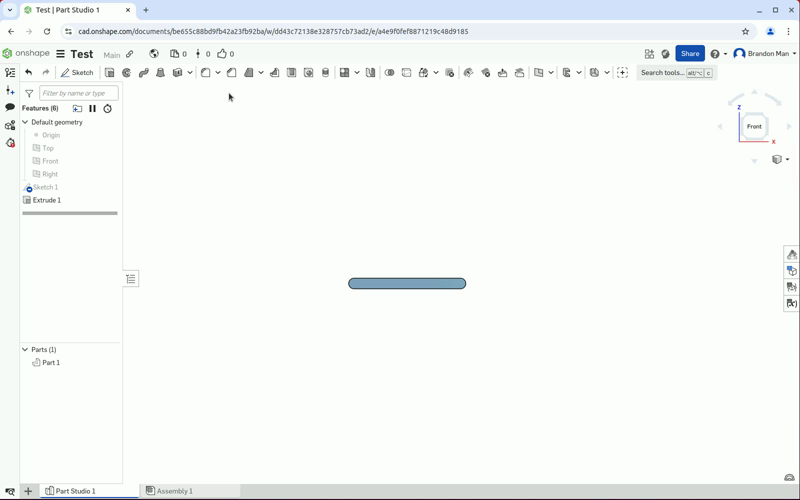
mouse_move(541, 75)
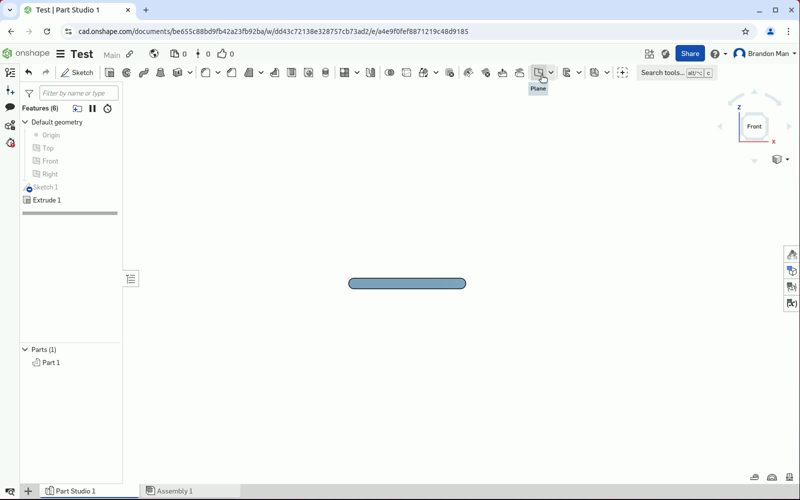
click(541, 75)
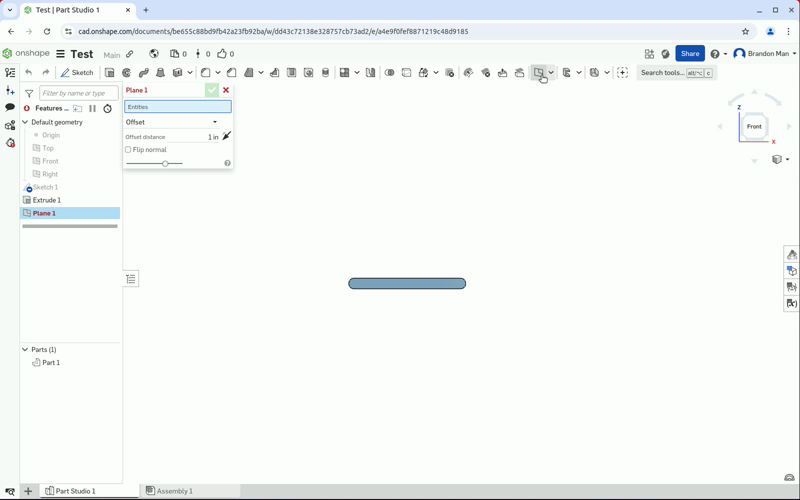
mouse_move(73, 163)
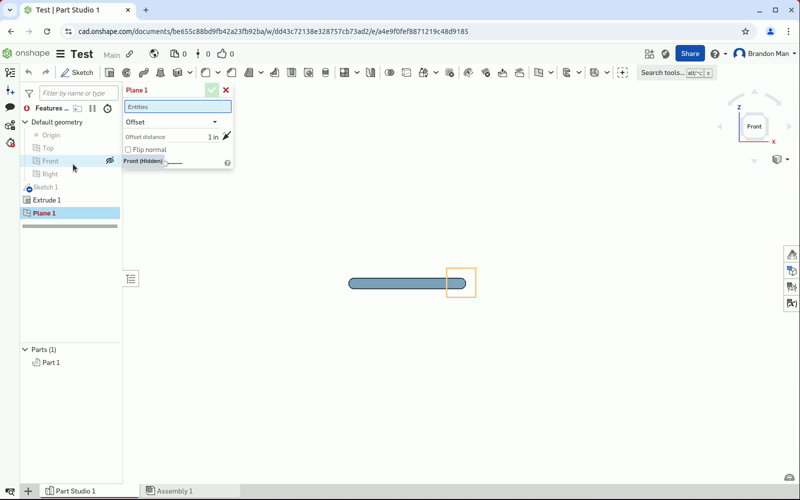
click(73, 163)
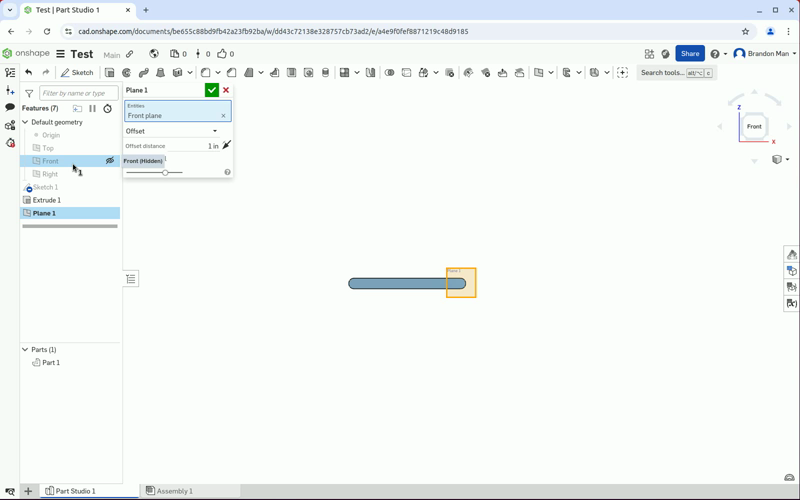
key(tab, 2)
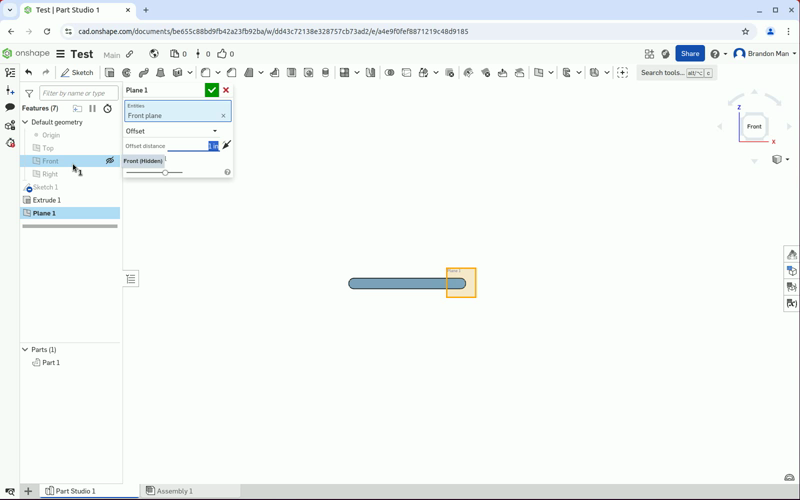
text(2.157)
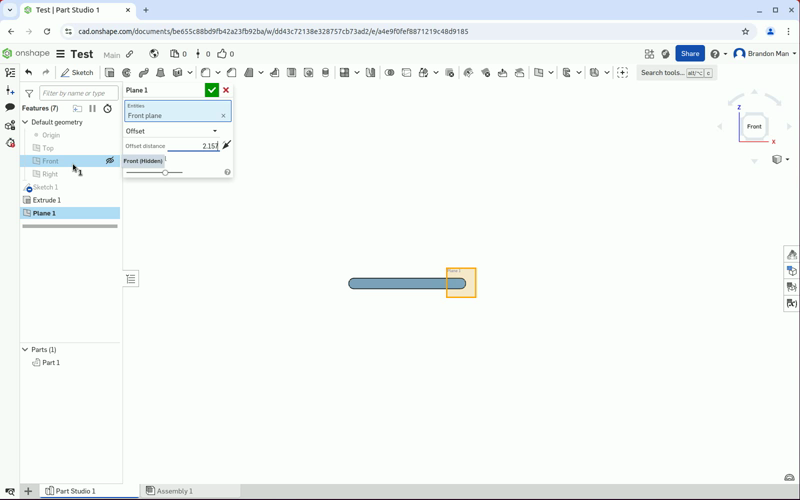
key(enter, 2)
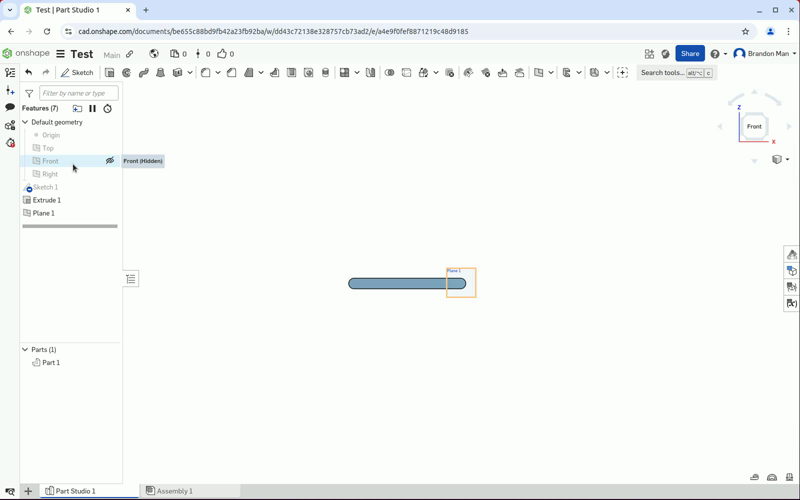
key(shift+s)
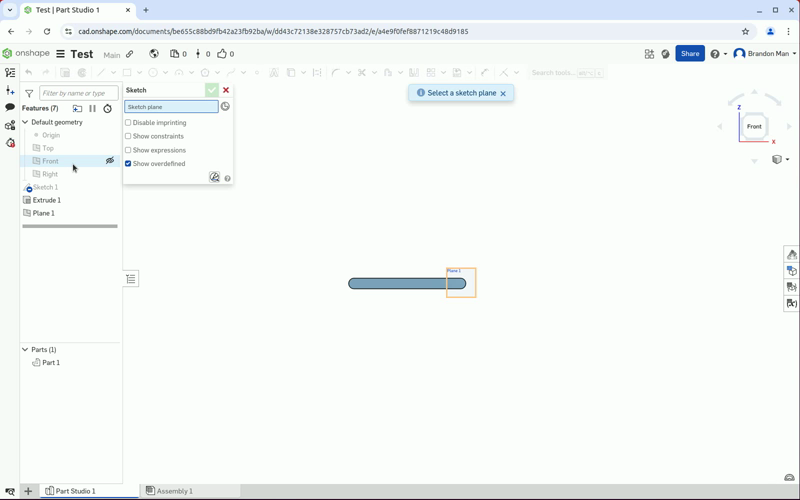
mouse_move(73, 215)
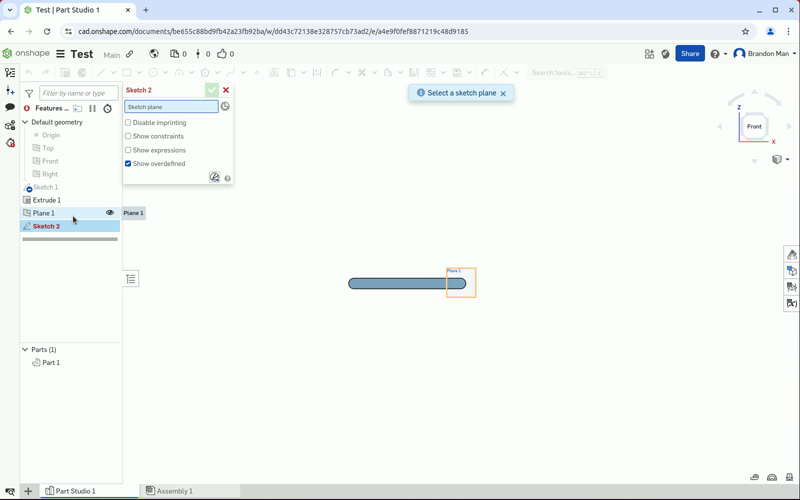
click(73, 215)
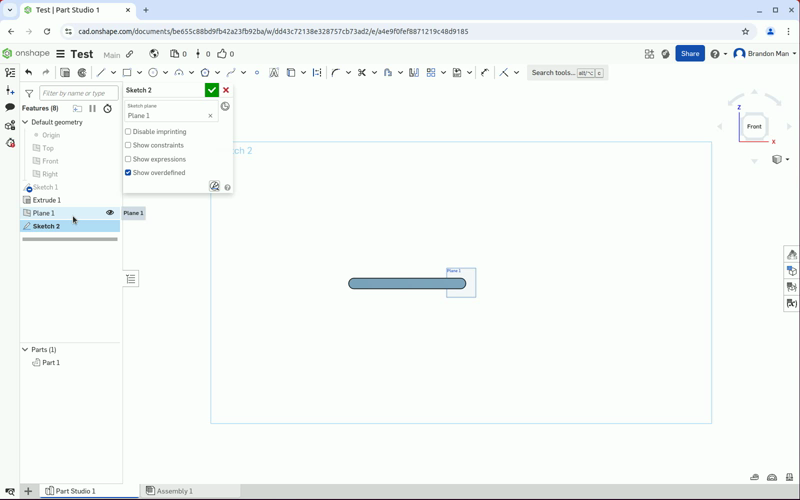
mouse_move(73, 352)
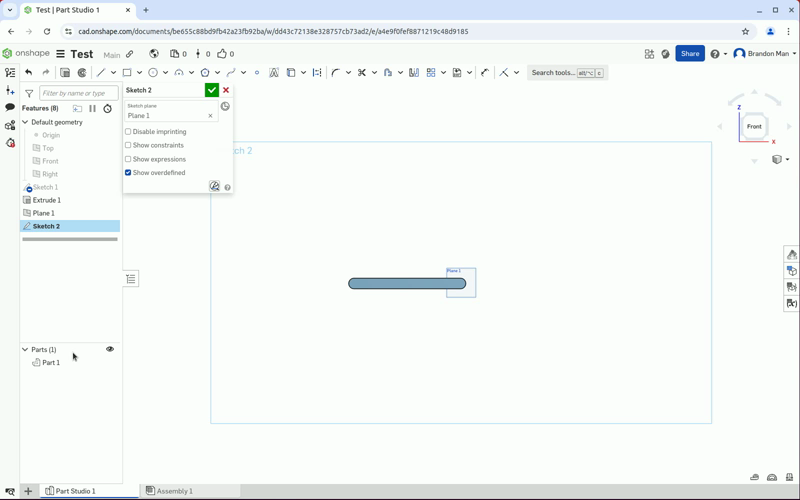
key(y)
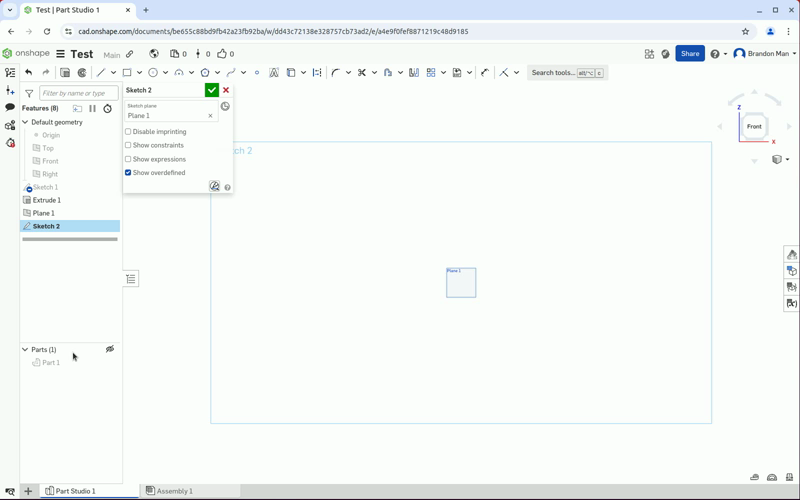
key(c)
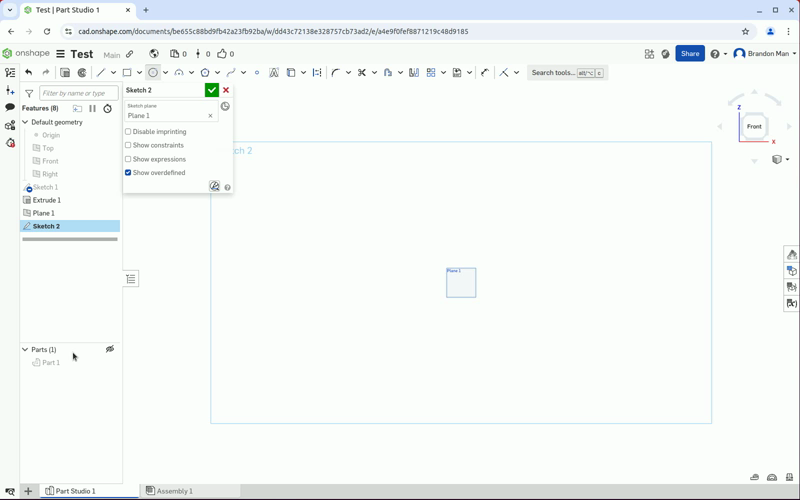
key_down(shift)
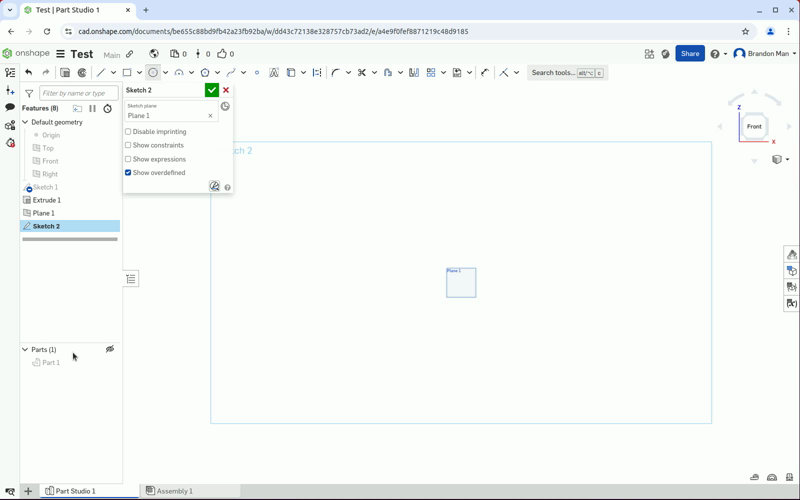
mouse_move(354, 282)
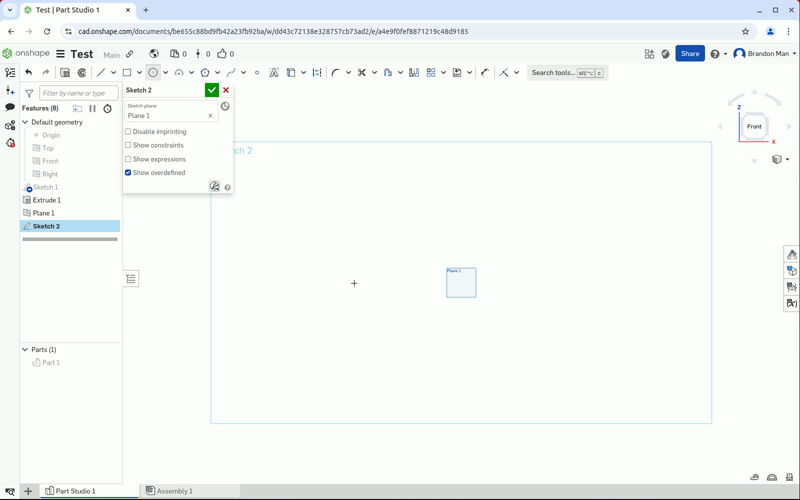
click(354, 282)
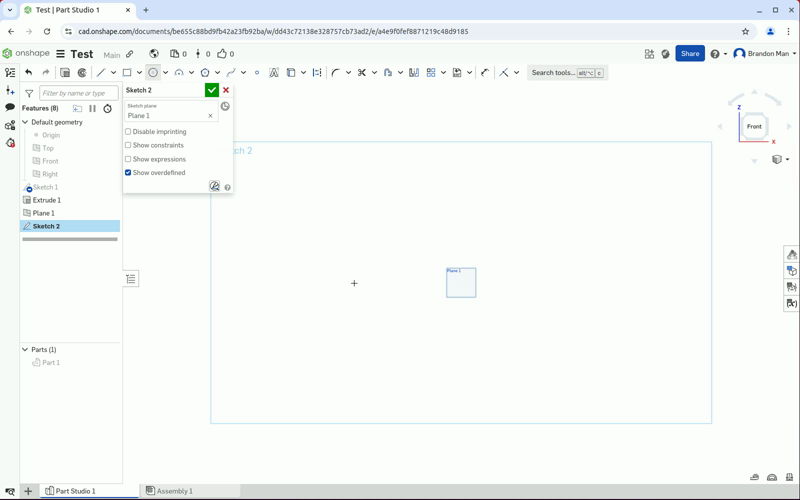
key_up(shift)
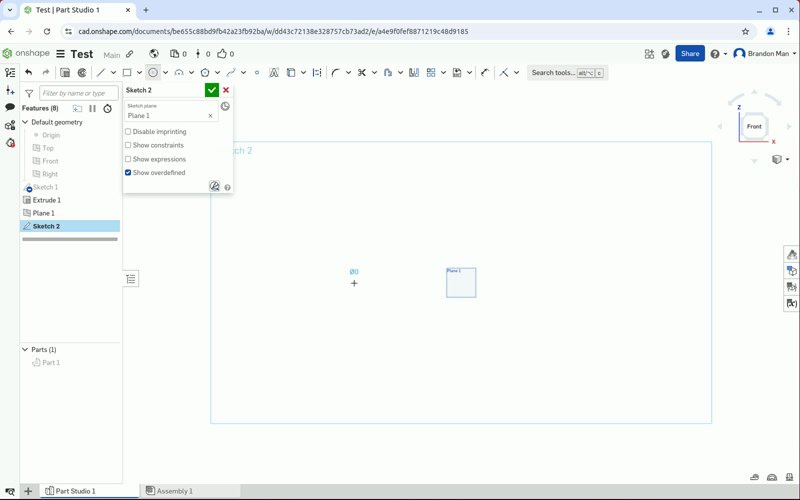
mouse_move(357, 282)
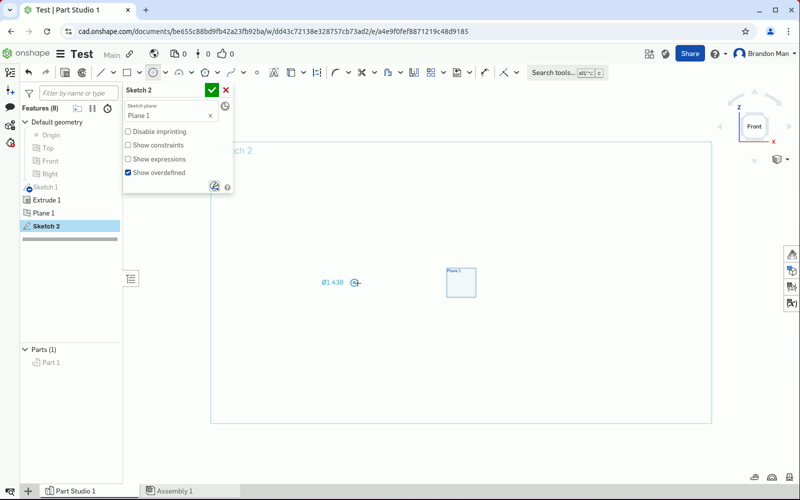
click(357, 282)
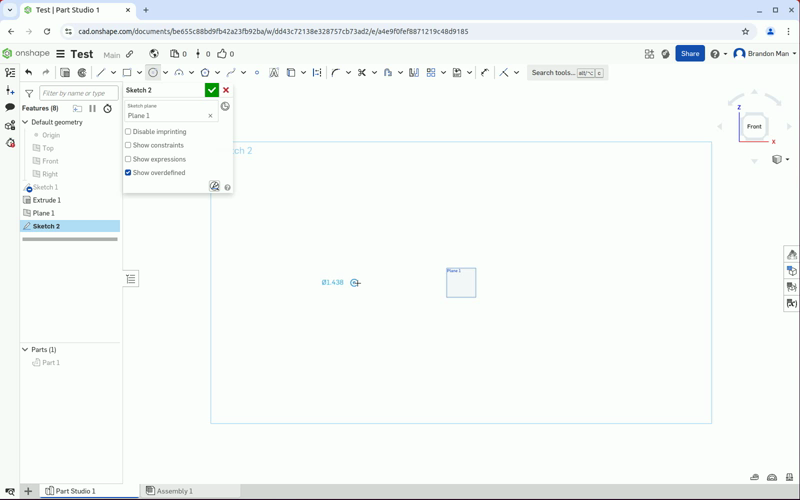
key(esc)
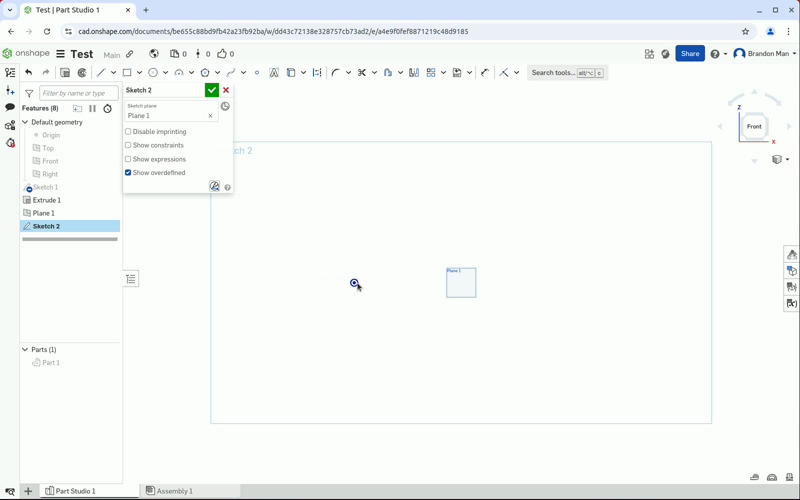
mouse_move(357, 283)
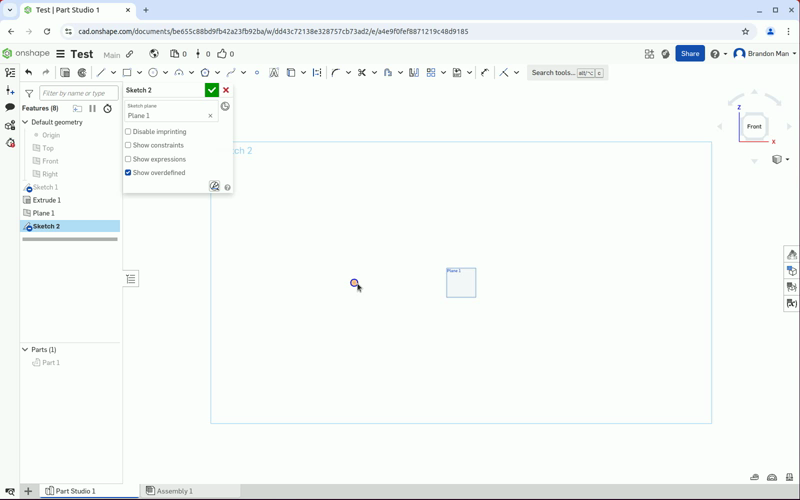
scroll(6)
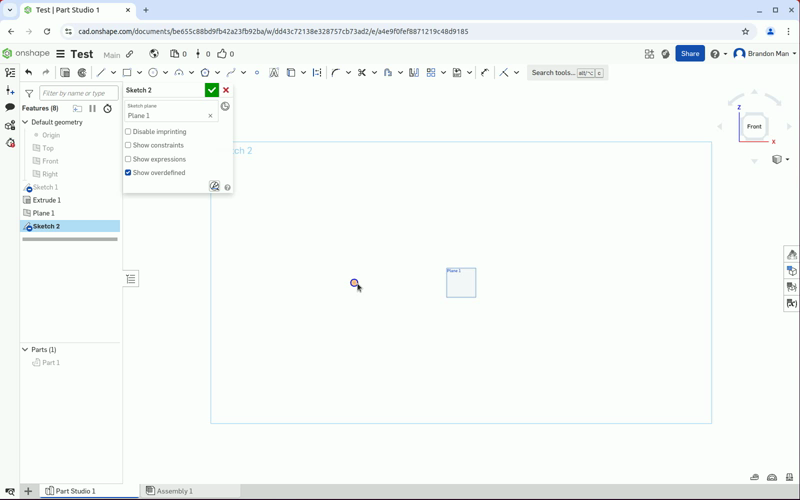
scroll(6)
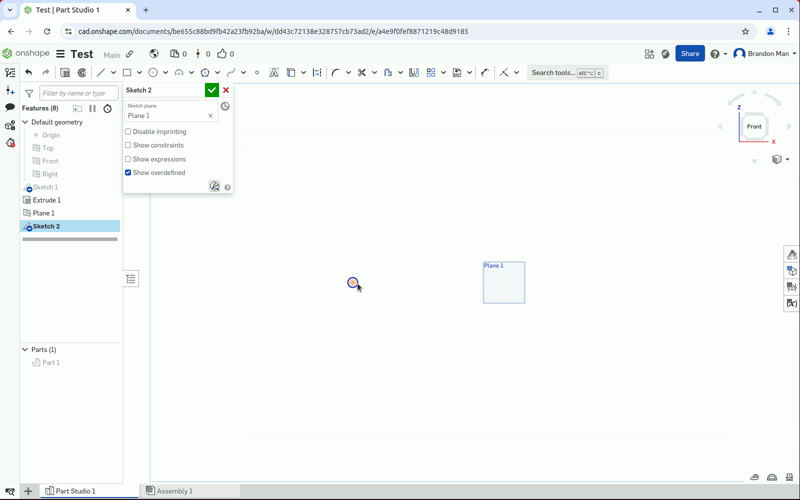
scroll(6)
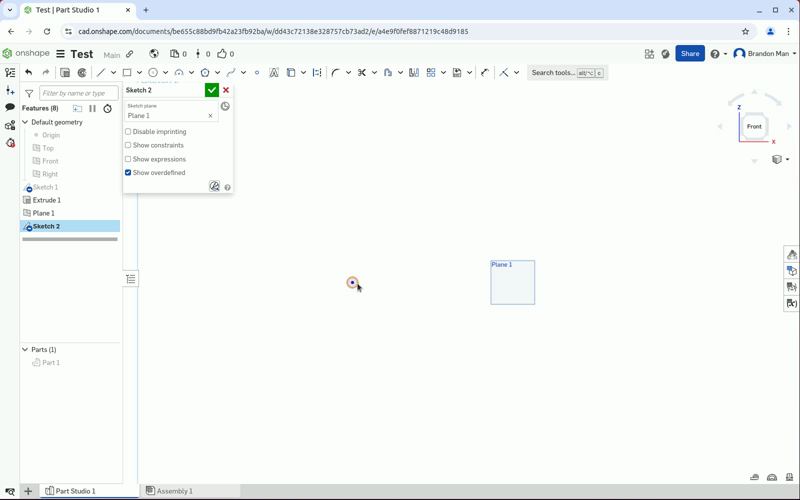
scroll(6)
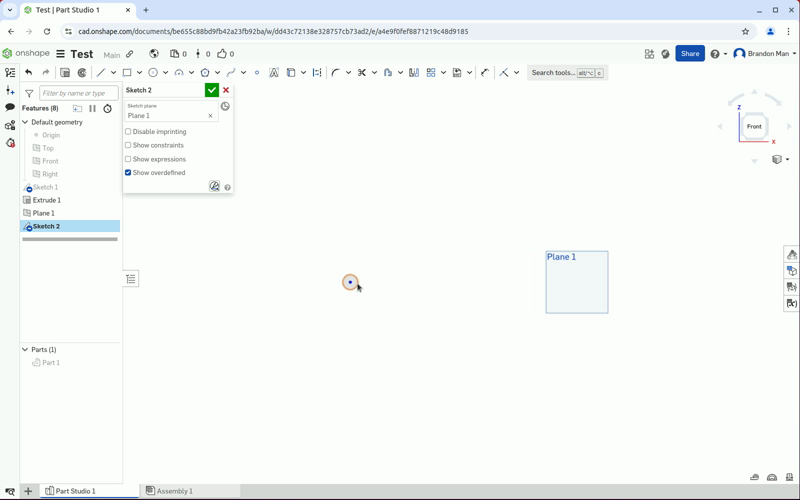
scroll(6)
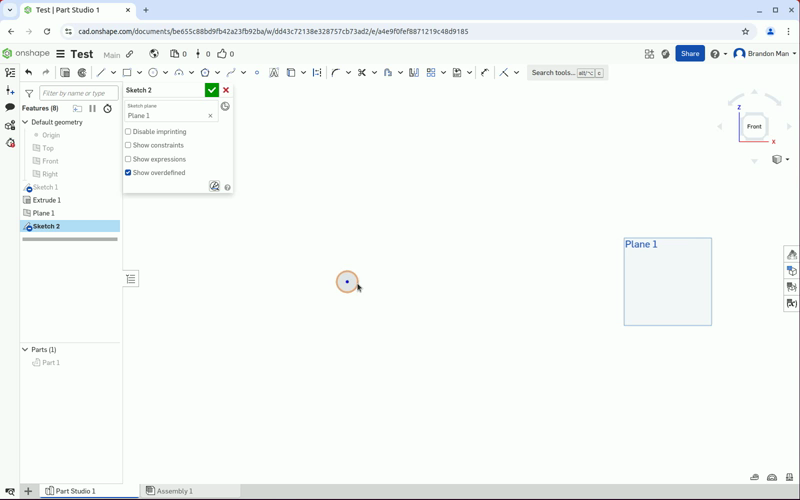
scroll(6)
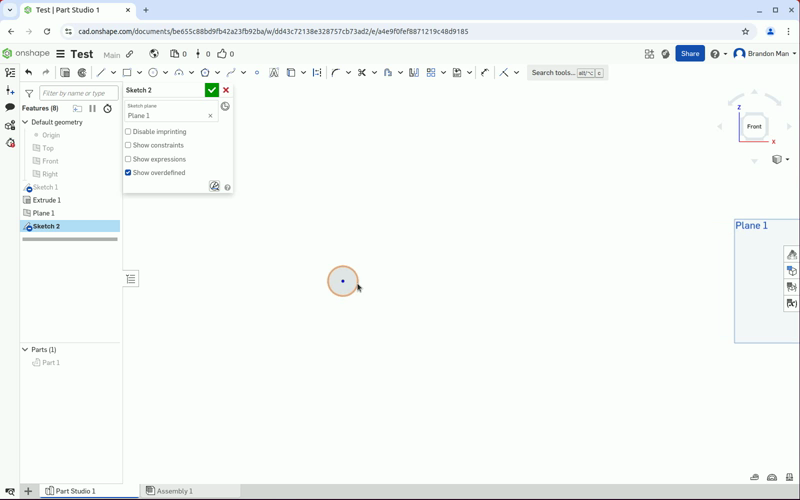
scroll(6)
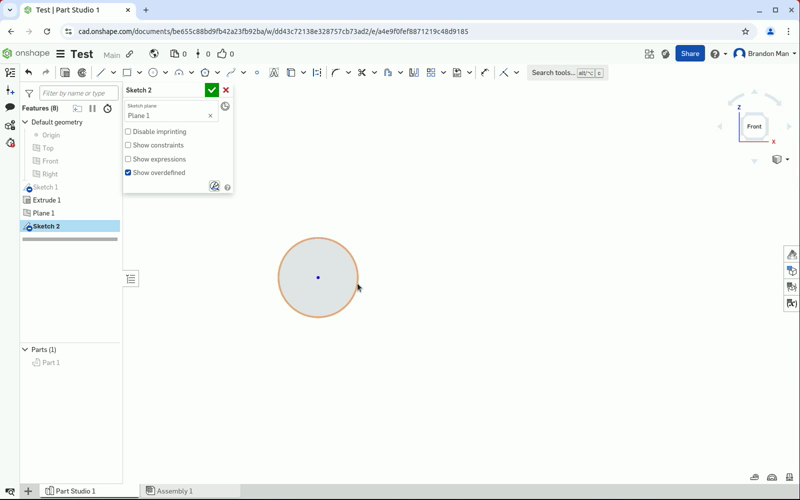
click(357, 283)
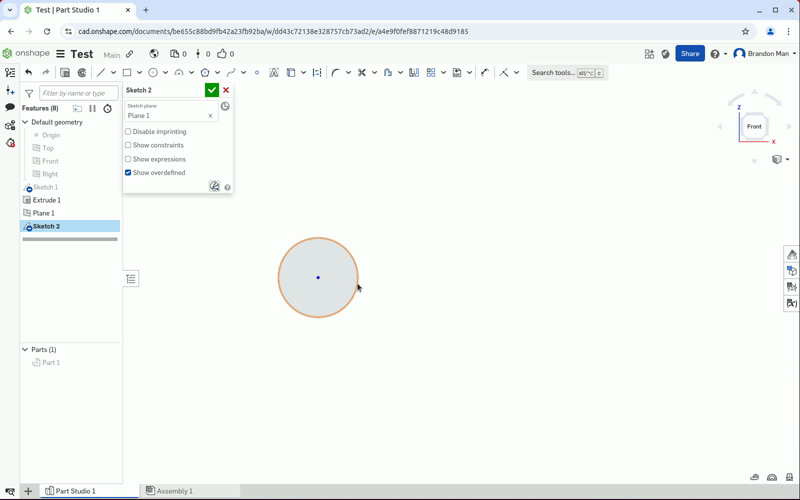
scroll(-6)
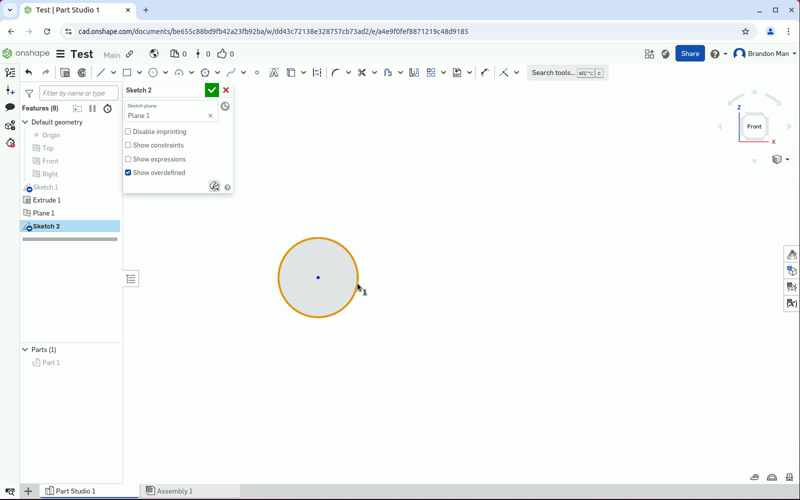
scroll(-6)
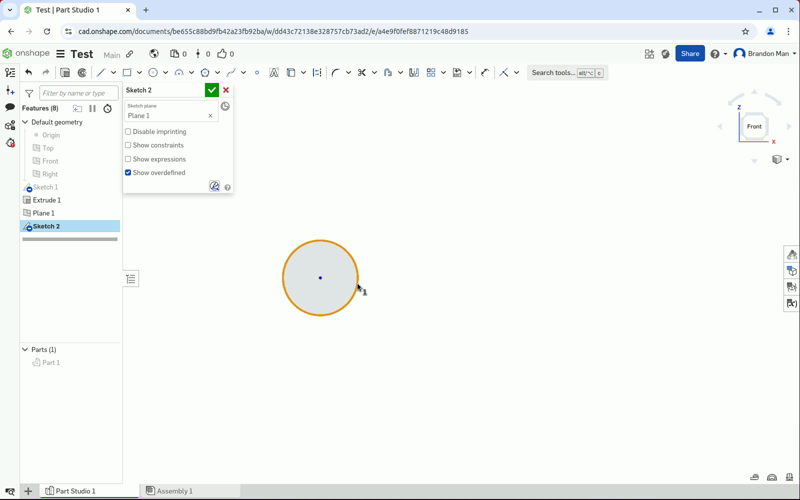
scroll(-6)
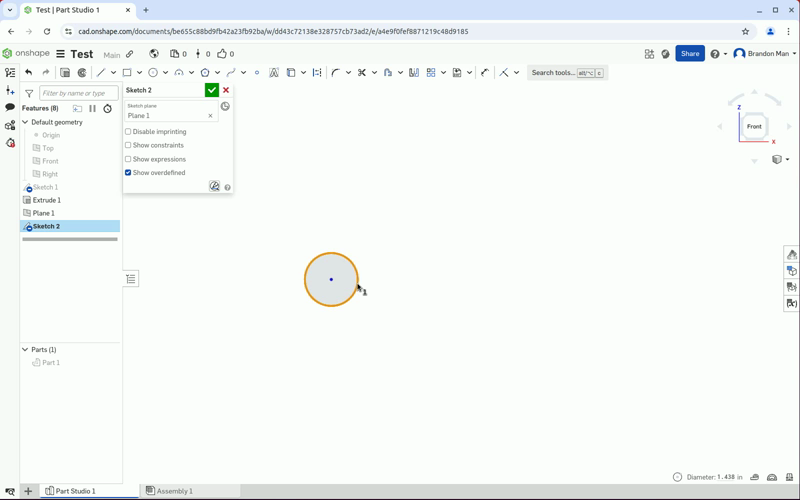
scroll(-6)
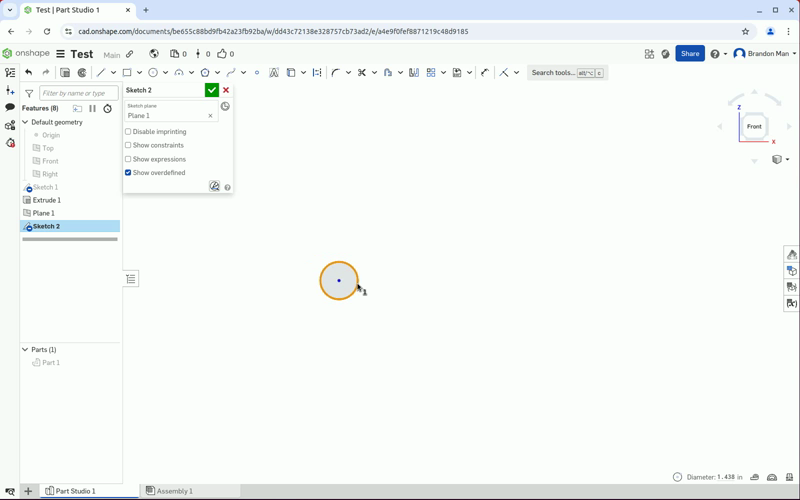
scroll(-6)
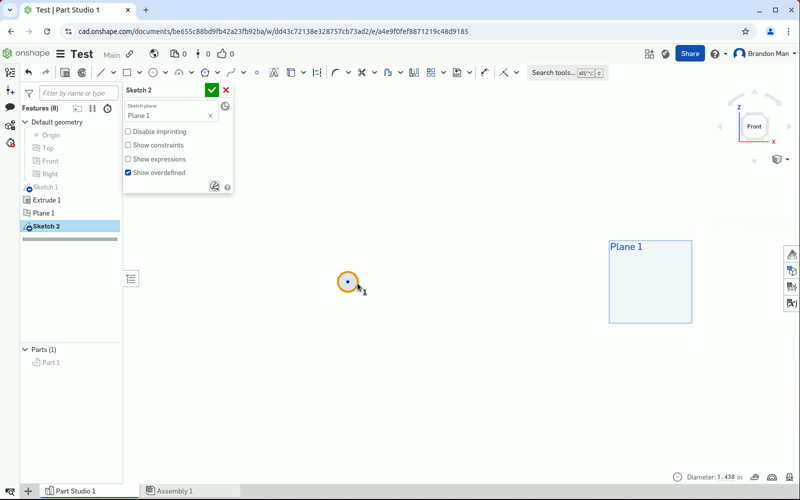
scroll(-6)
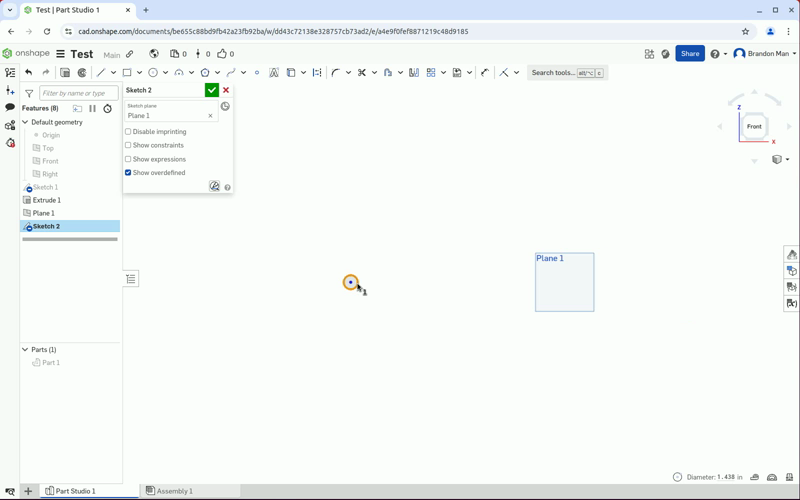
scroll(-6)
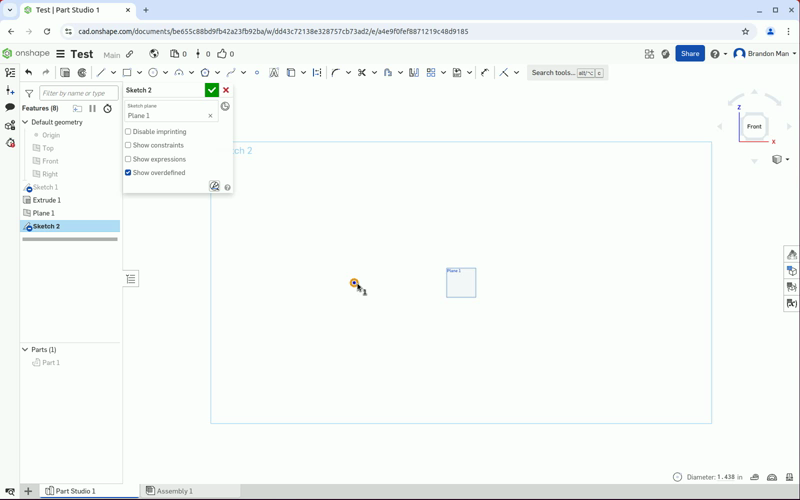
mouse_move(73, 352)
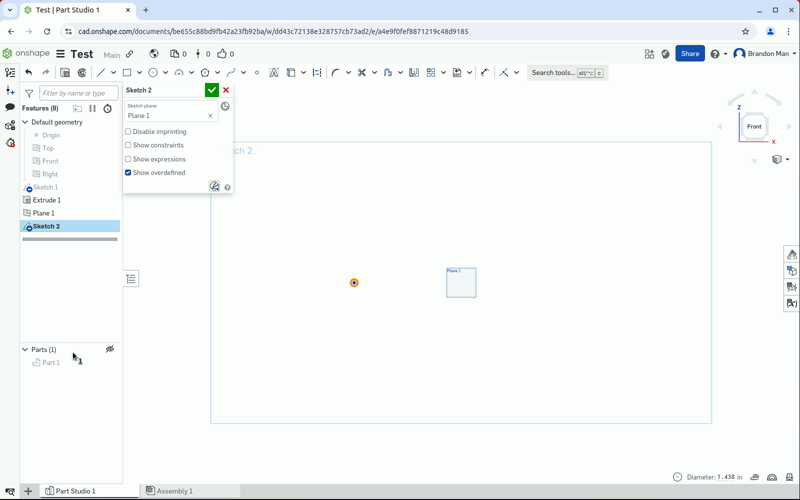
key(shift+y)
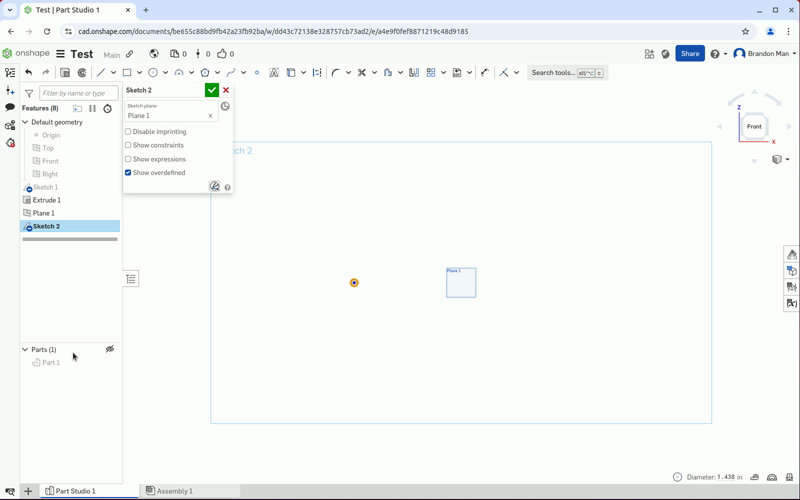
key(shift+e)
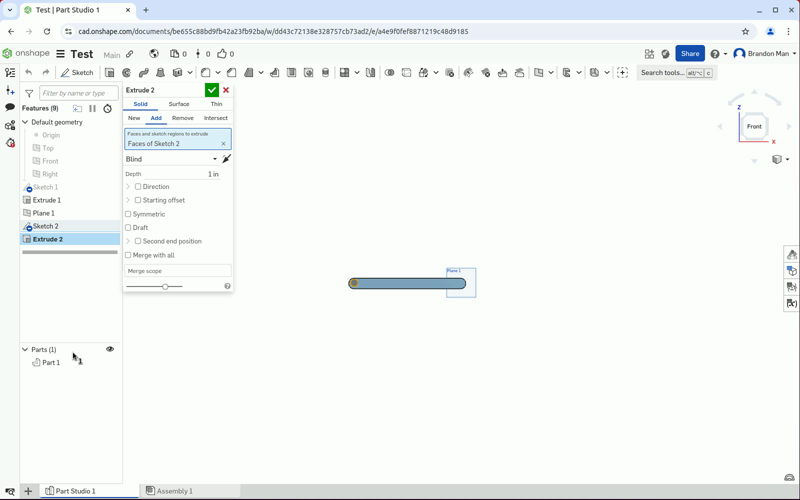
mouse_move(143, 106)
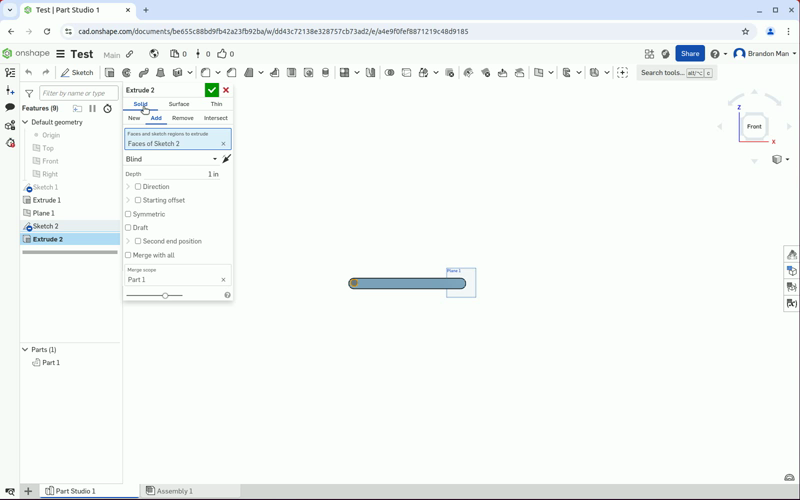
click(143, 106)
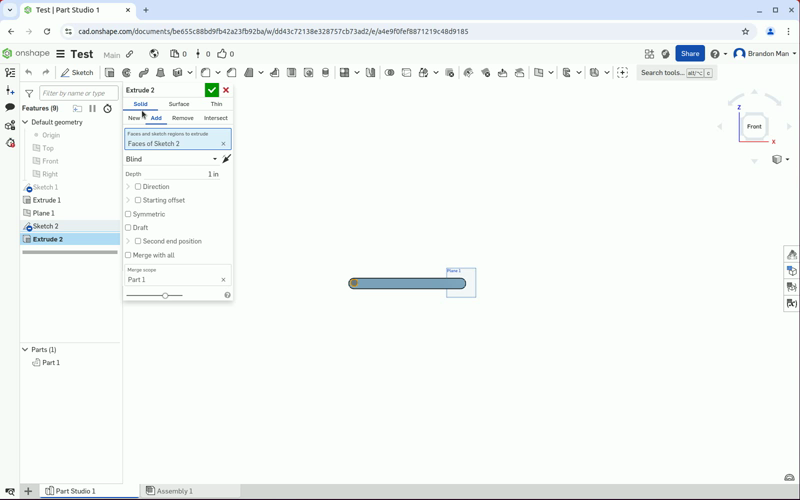
mouse_move(137, 120)
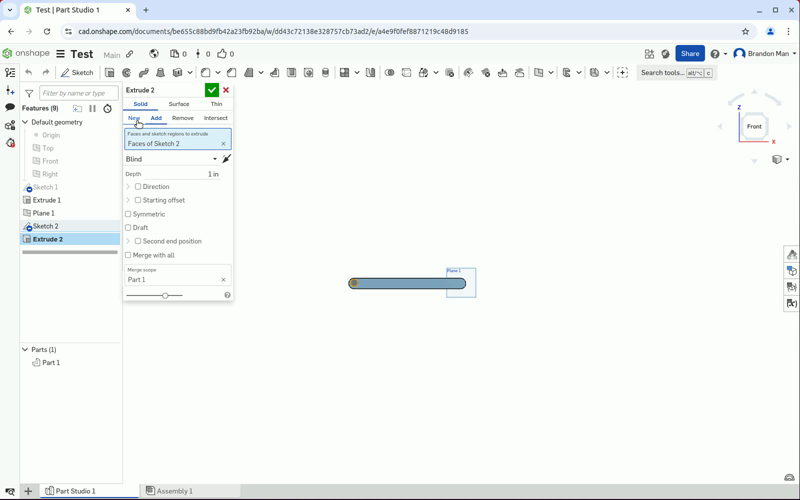
click(137, 120)
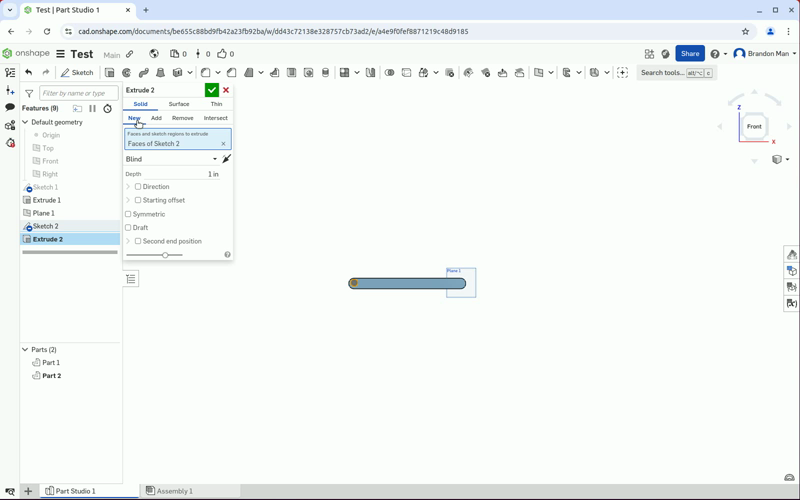
key(tab, 4)
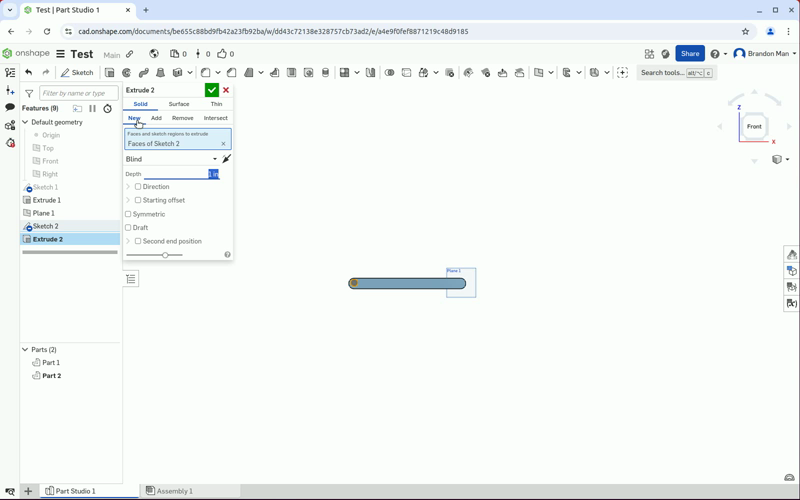
text(17.572)
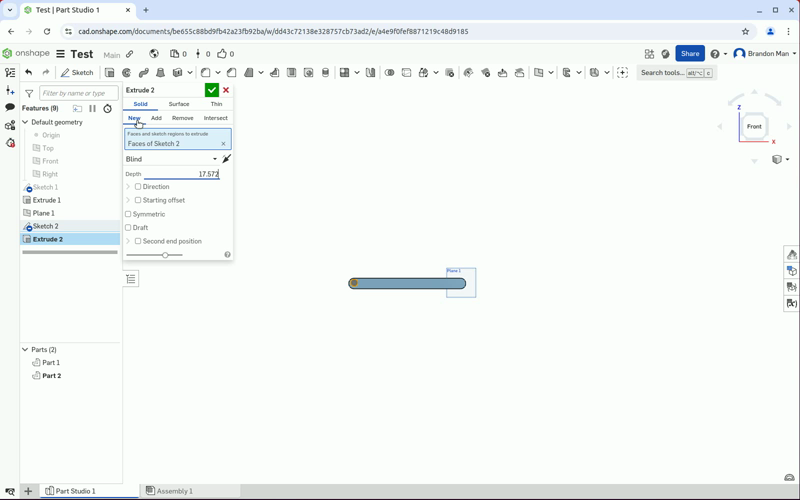
key(enter)
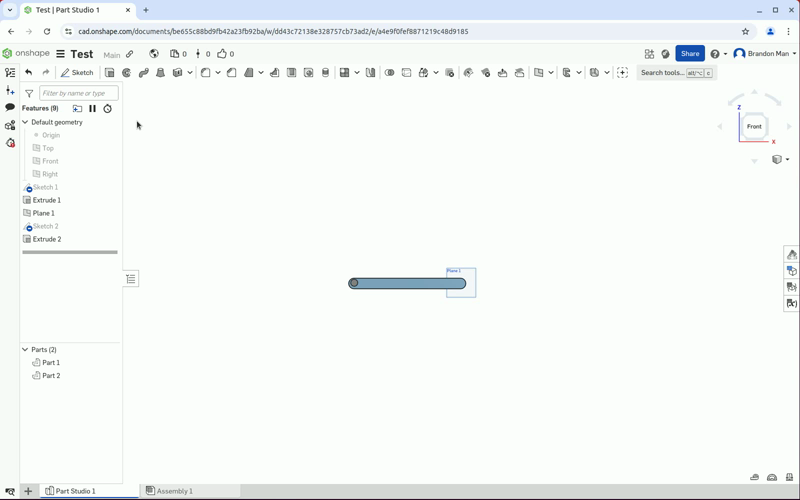
key(shift+h)
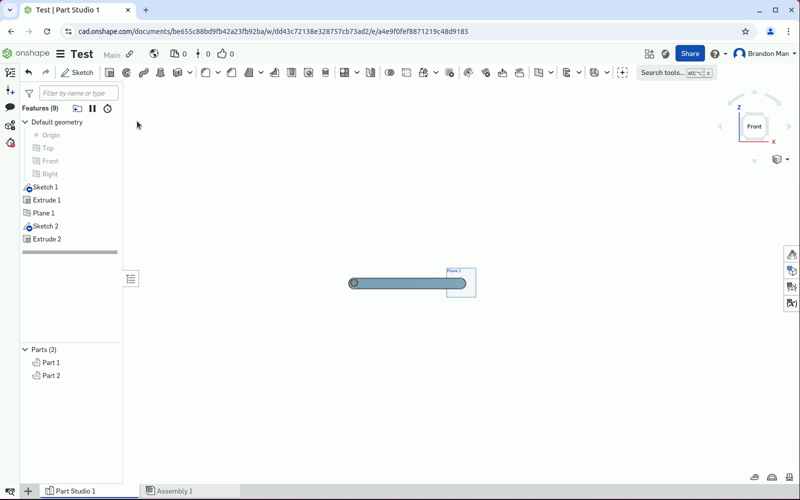
key(shift+h)
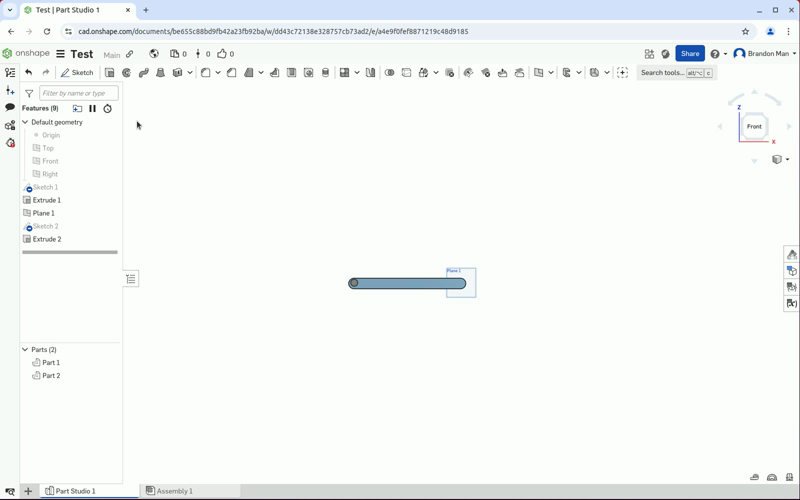
mouse_move(73, 189)
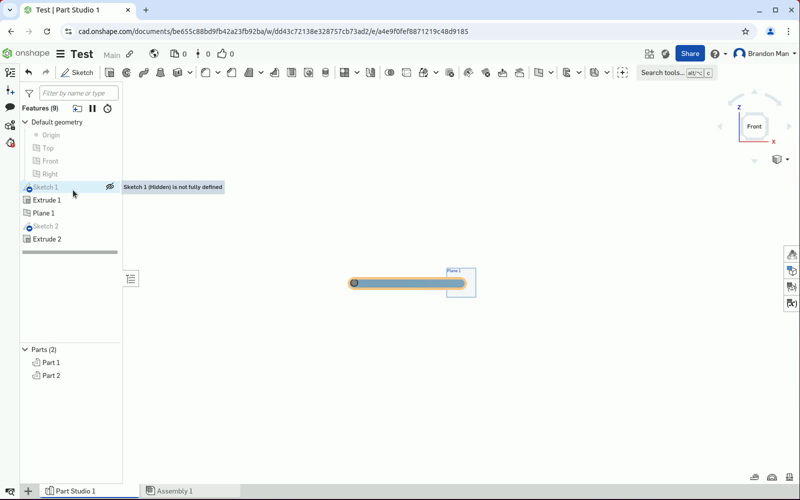
click(73, 189)
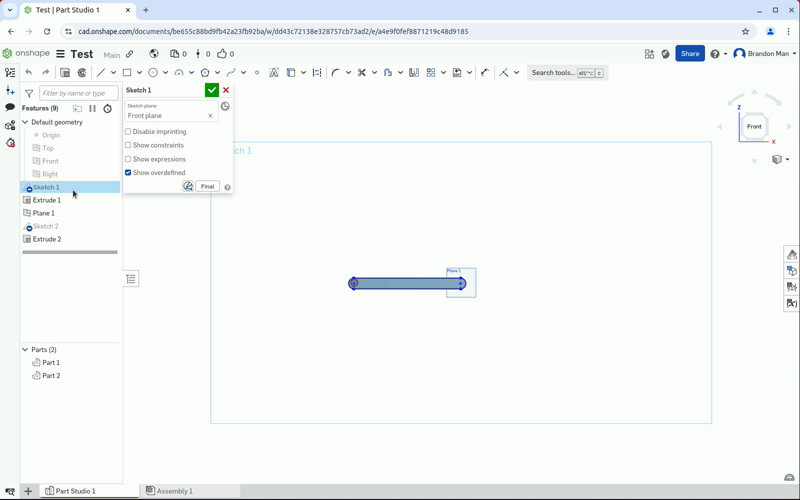
mouse_move(229, 92)
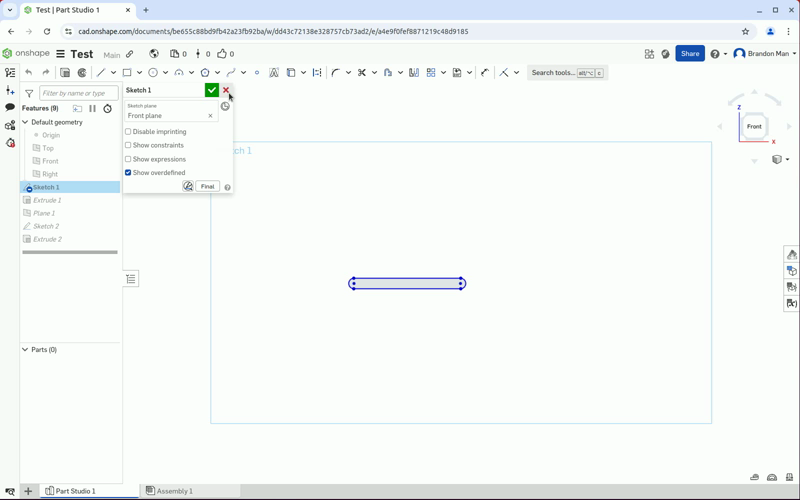
click(229, 92)
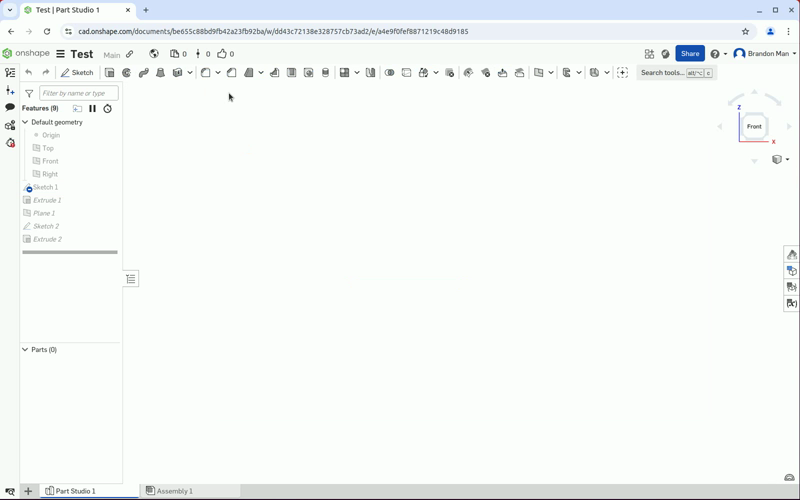
key(shift+s)
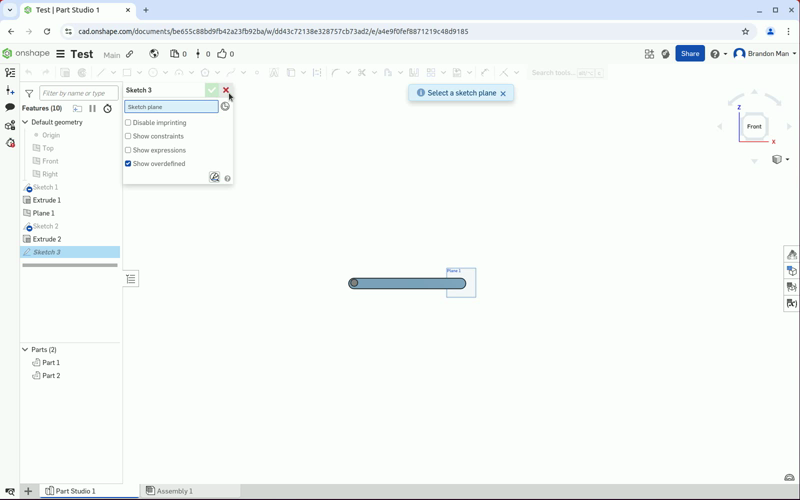
mouse_move(73, 215)
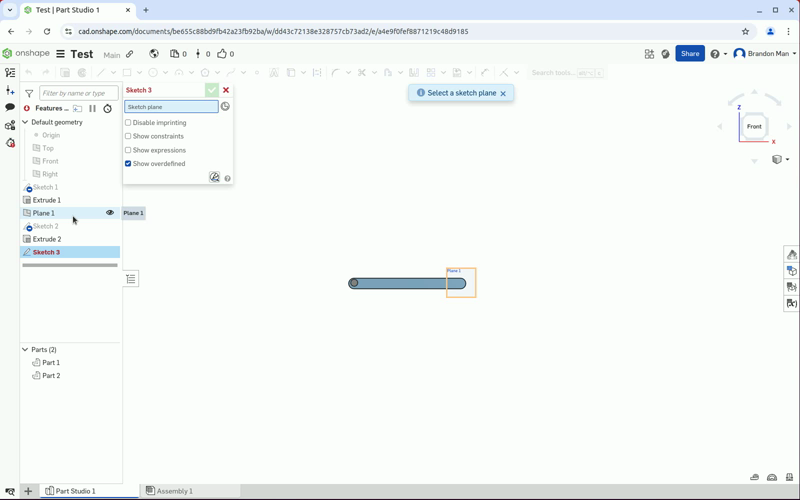
click(73, 215)
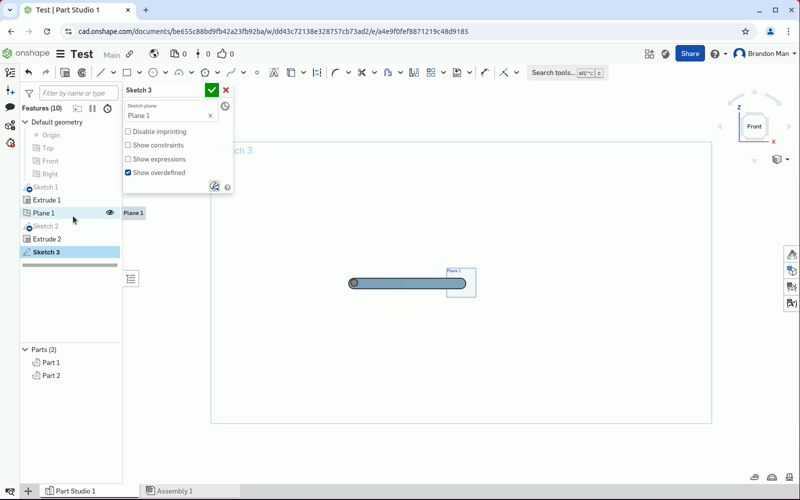
mouse_move(73, 352)
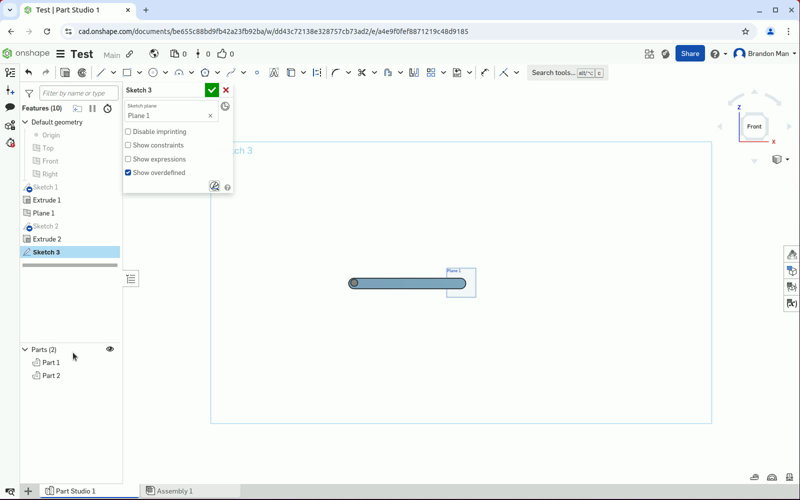
key(y)
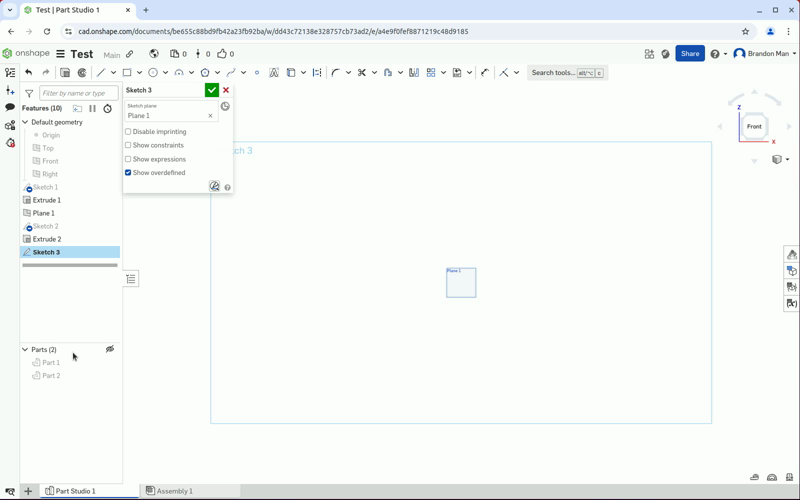
key(c)
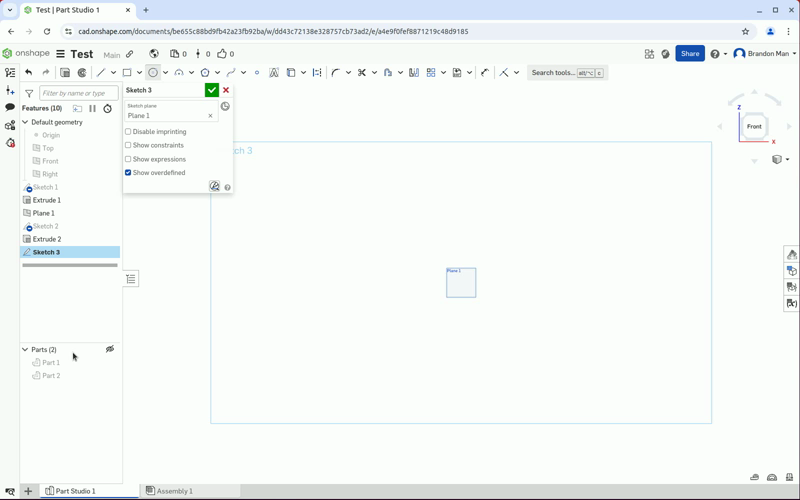
key_down(shift)
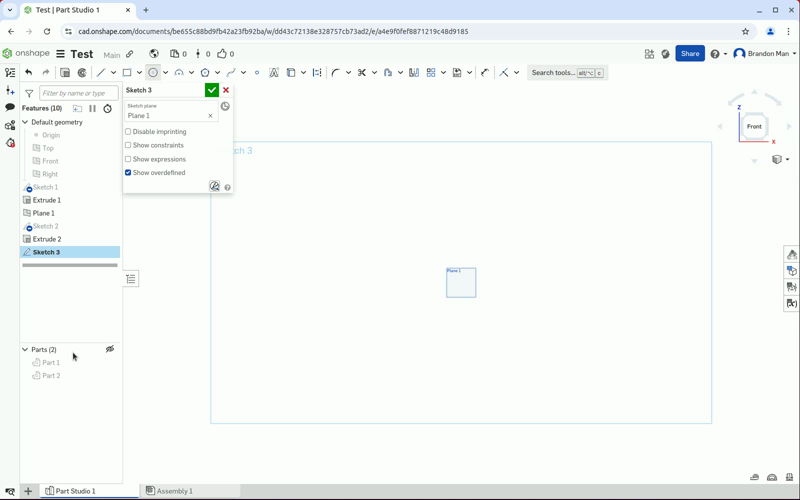
mouse_move(461, 282)
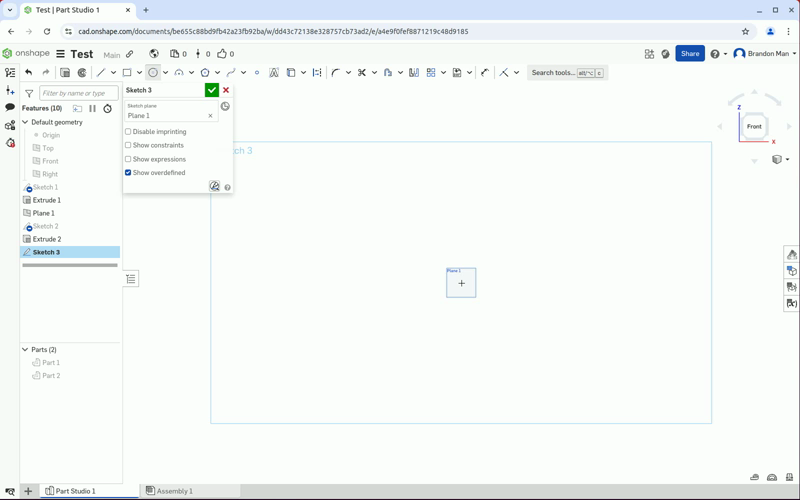
click(461, 282)
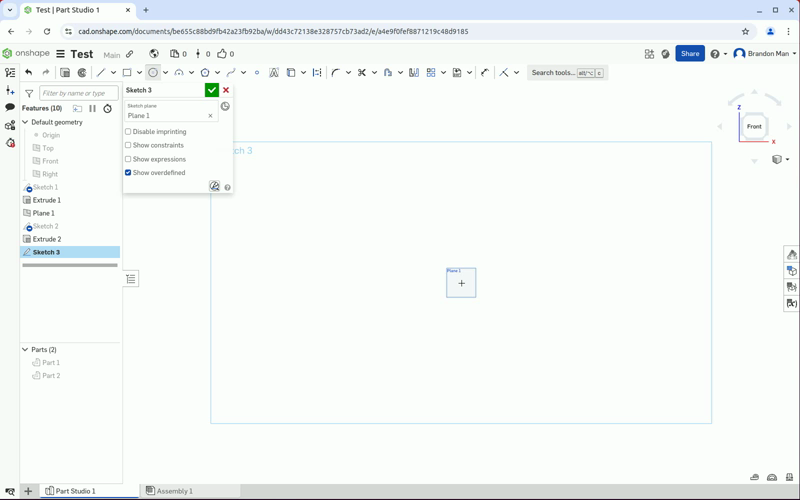
key_up(shift)
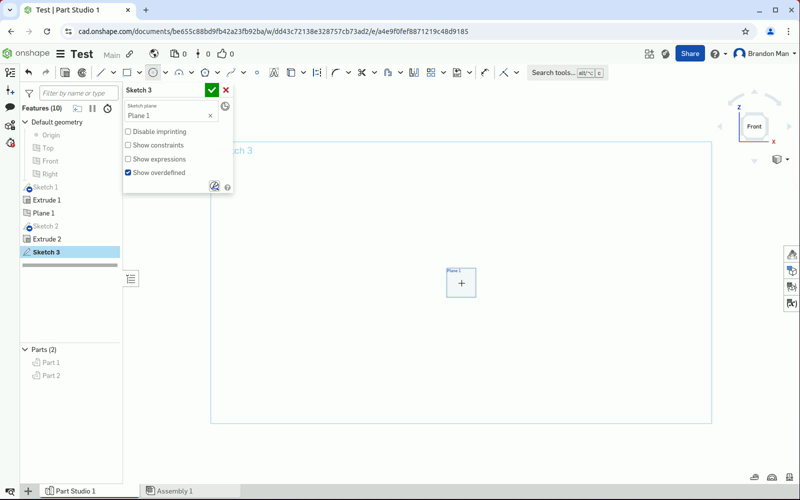
mouse_move(465, 282)
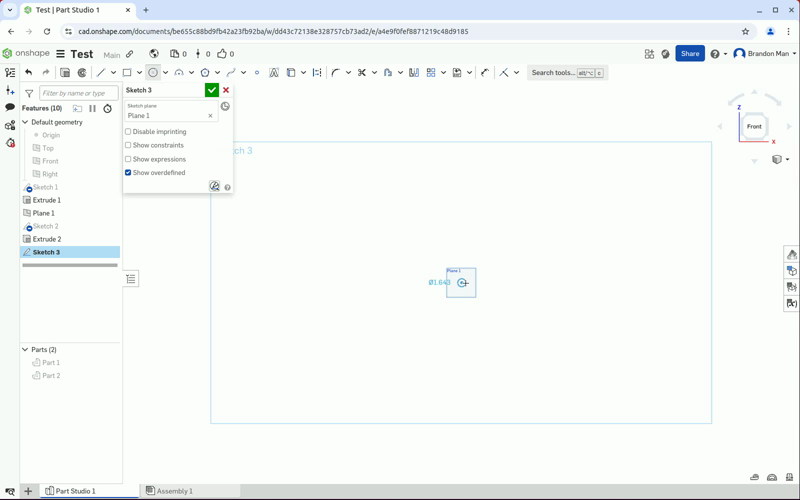
click(465, 282)
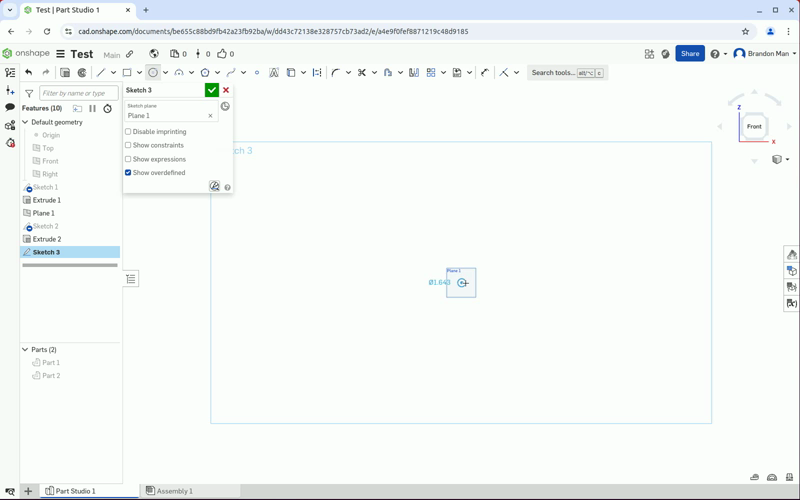
key(esc)
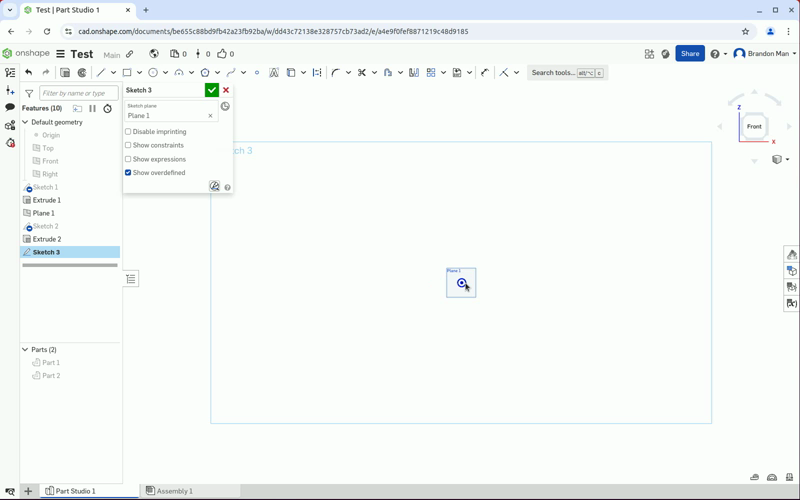
mouse_move(462, 282)
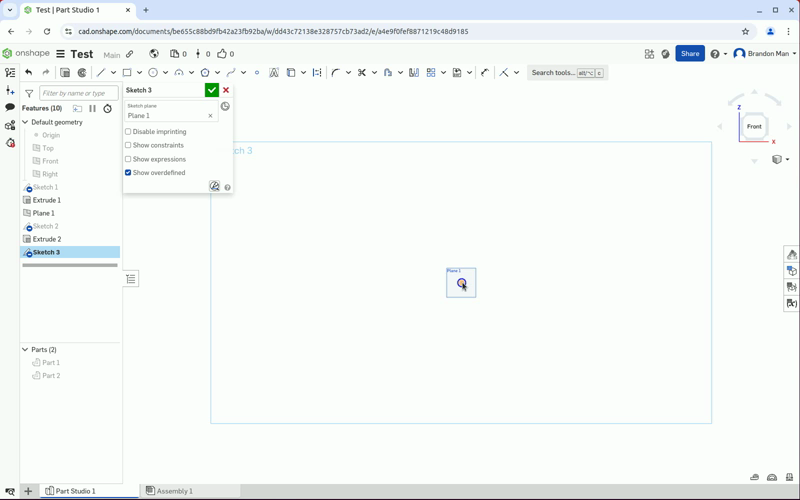
scroll(6)
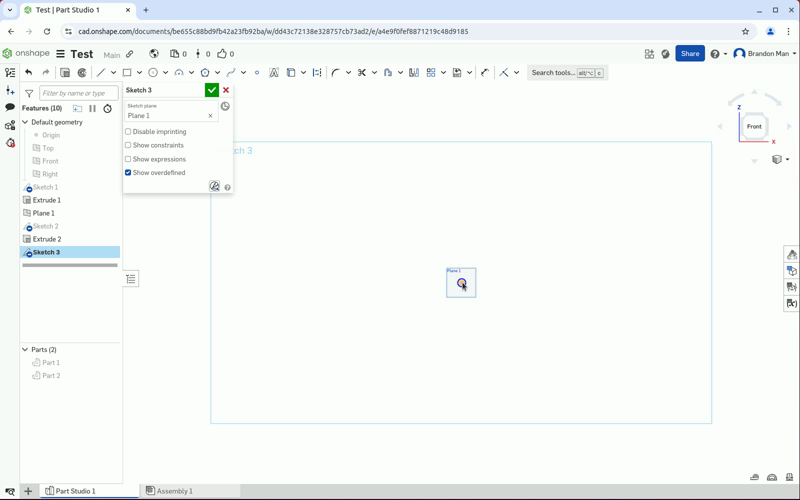
scroll(6)
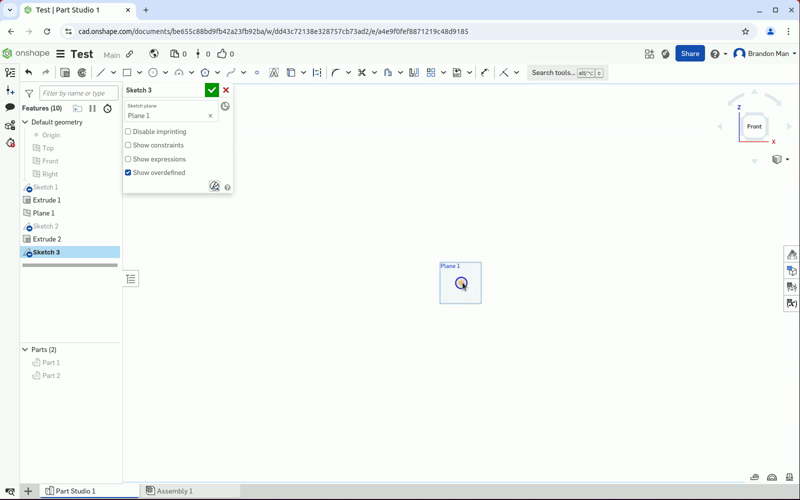
scroll(6)
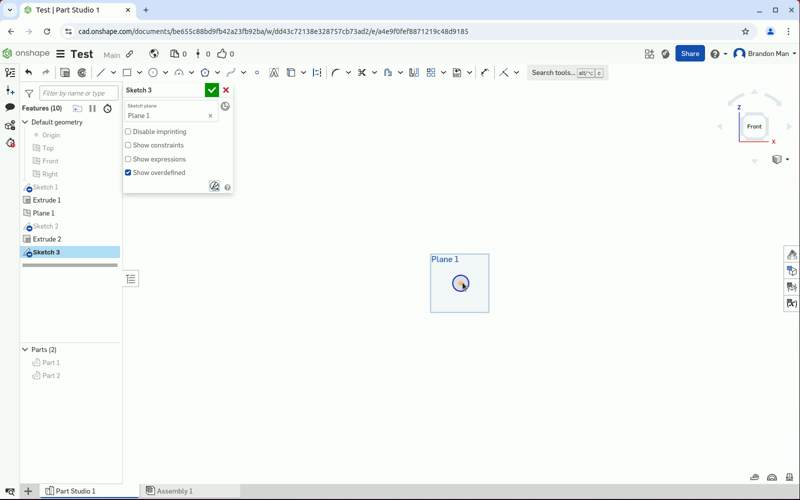
scroll(6)
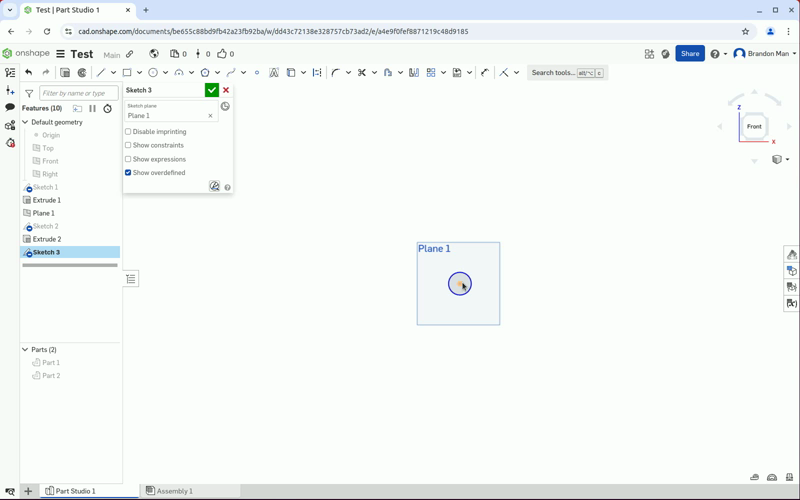
scroll(6)
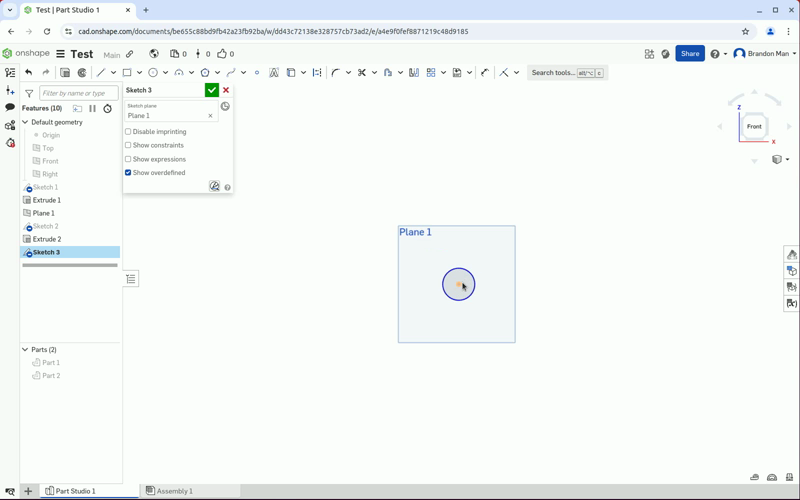
scroll(6)
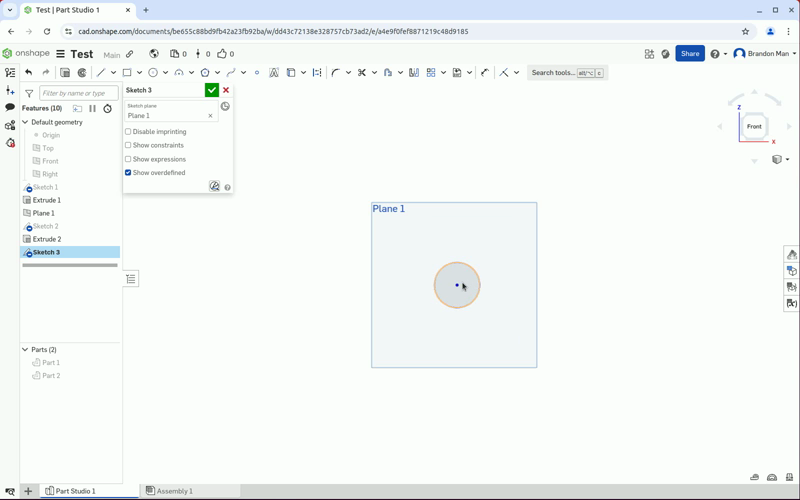
scroll(6)
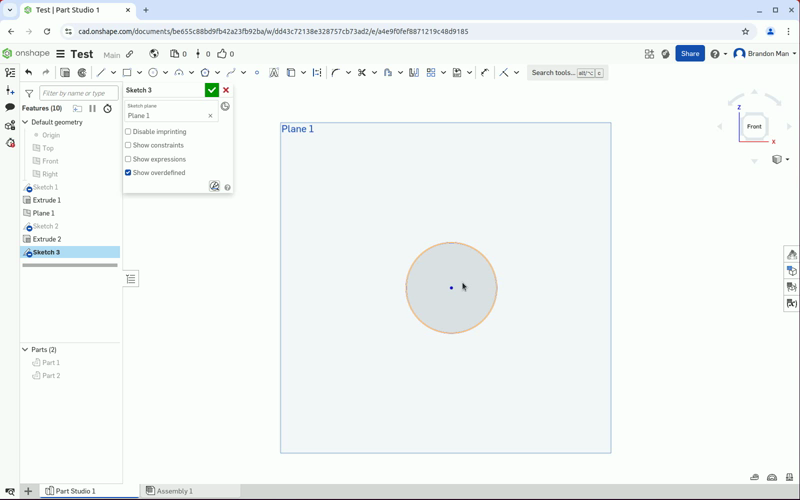
click(462, 282)
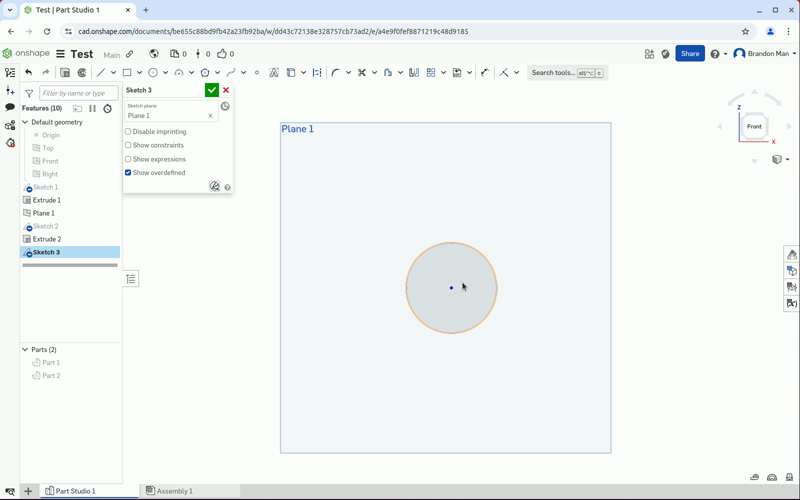
scroll(-6)
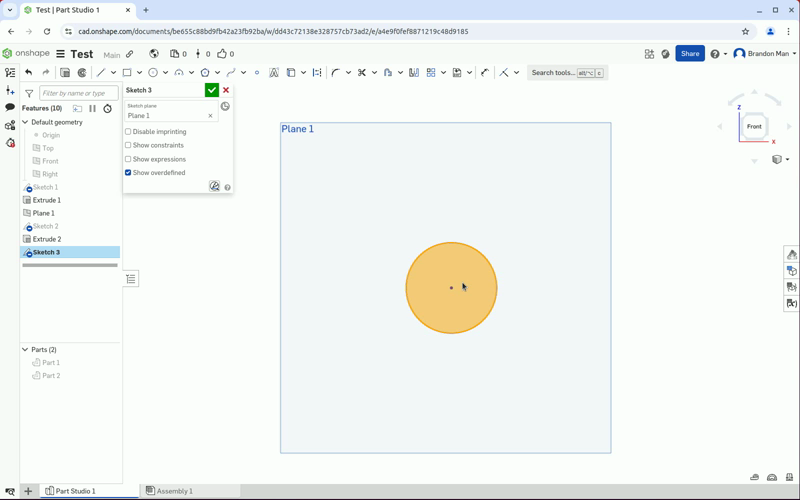
scroll(-6)
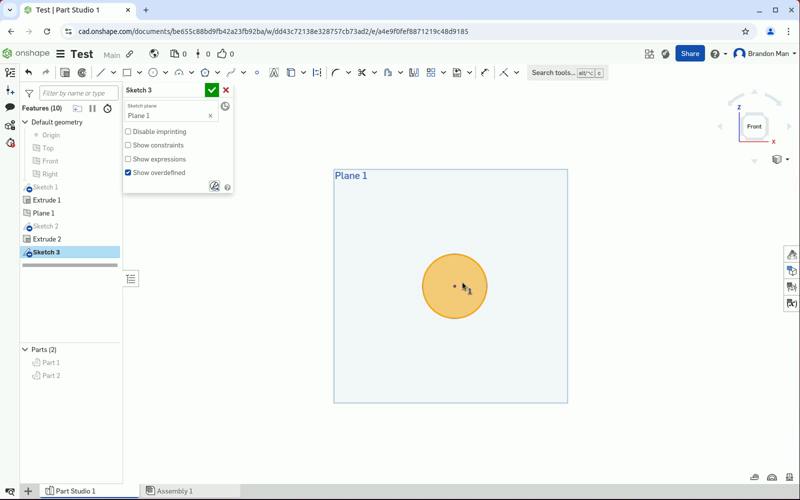
scroll(-6)
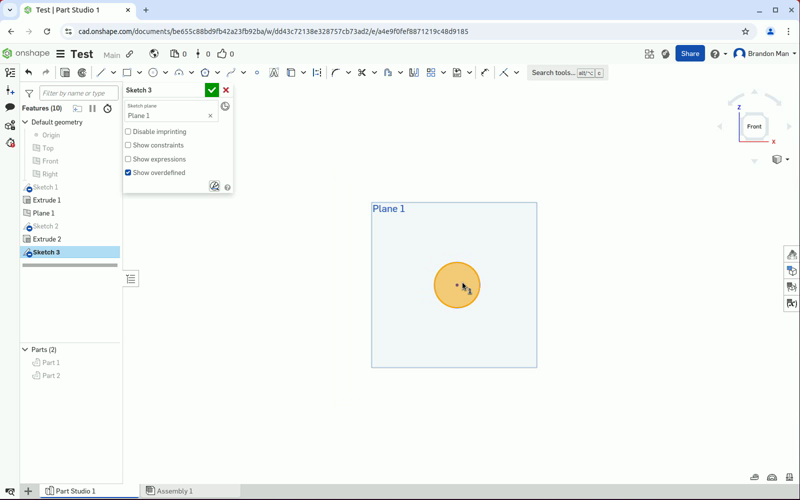
scroll(-6)
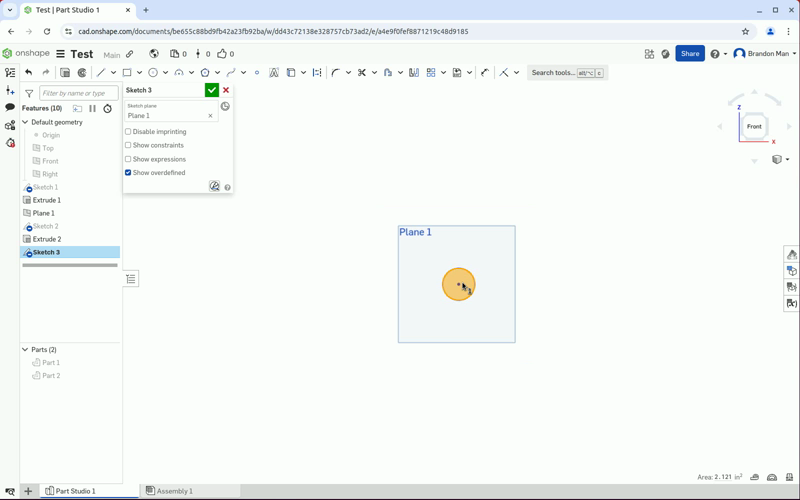
scroll(-6)
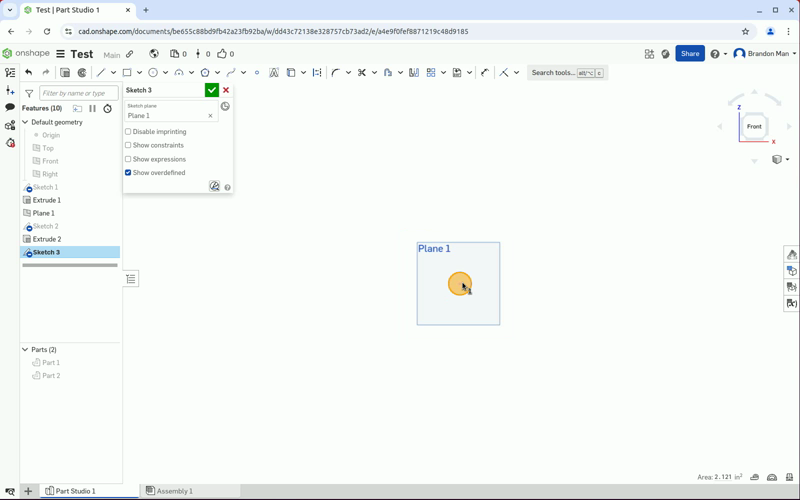
scroll(-6)
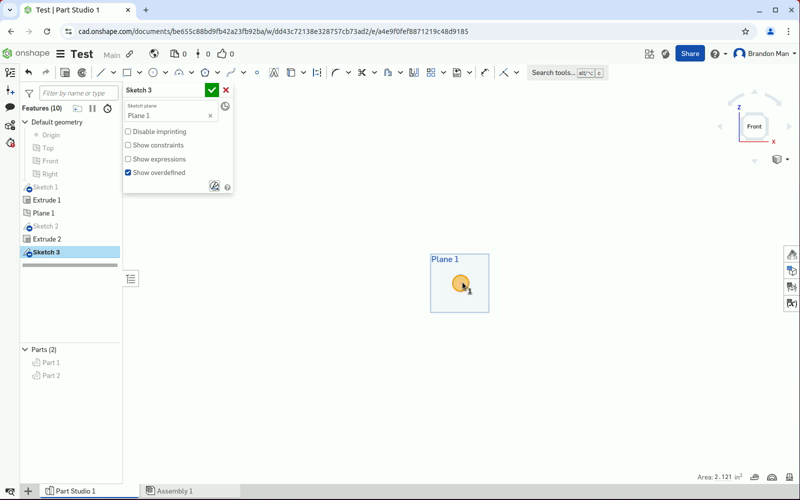
scroll(-6)
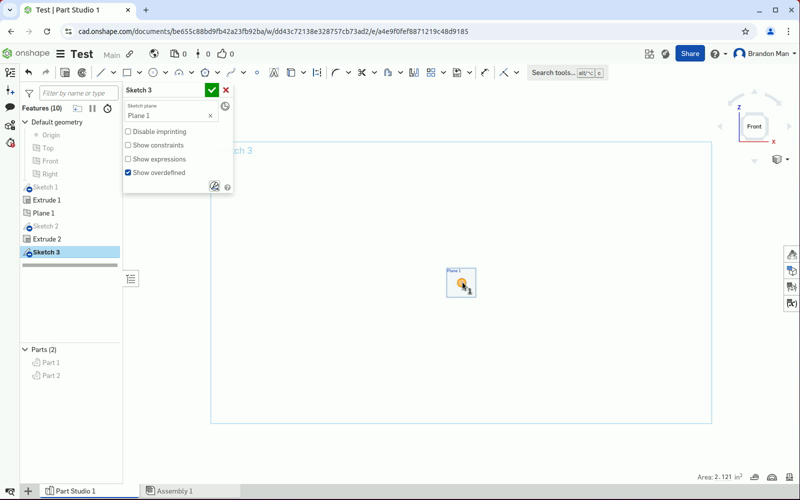
mouse_move(73, 352)
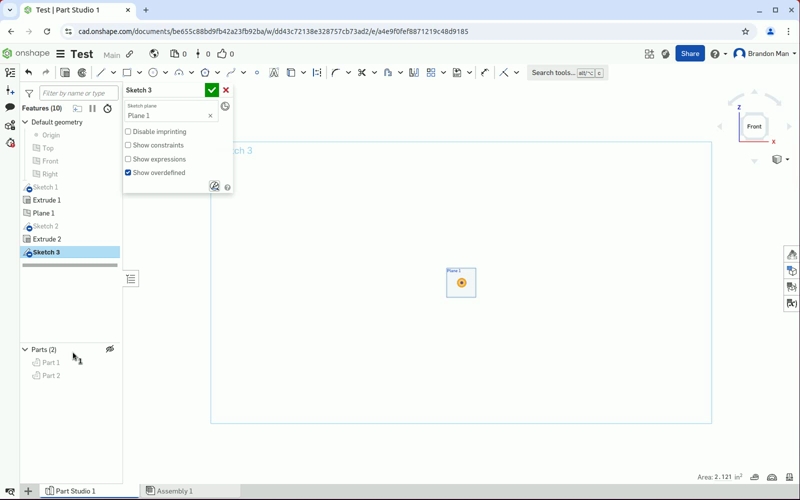
key(shift+y)
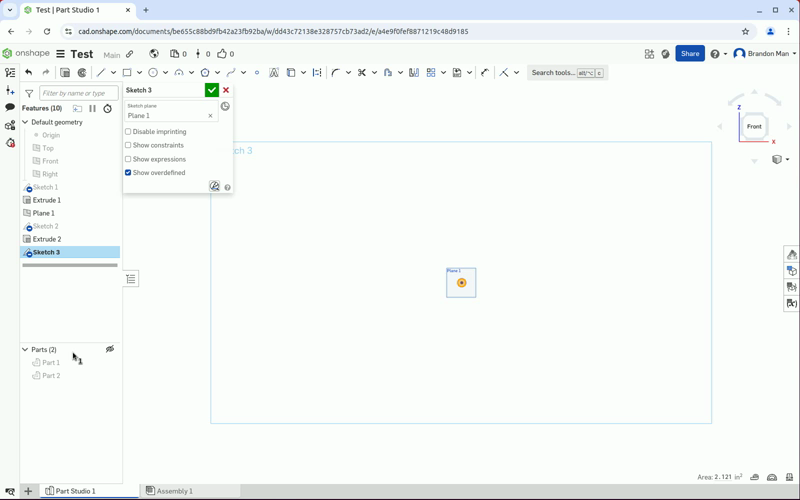
key(shift+e)
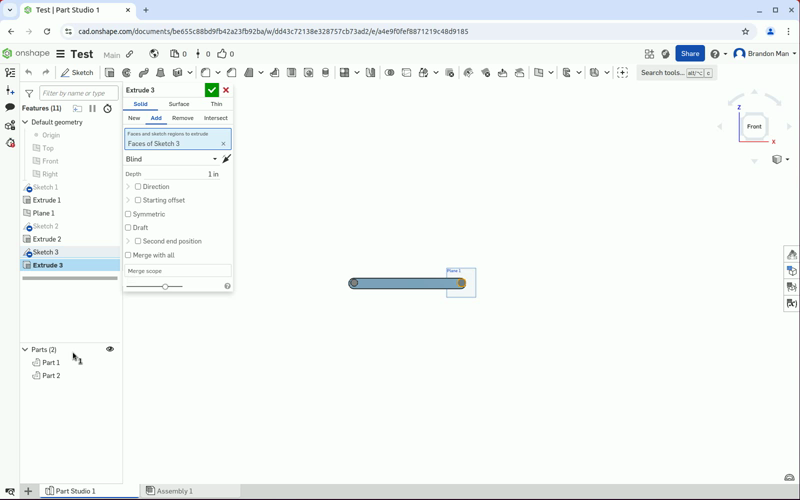
mouse_move(143, 106)
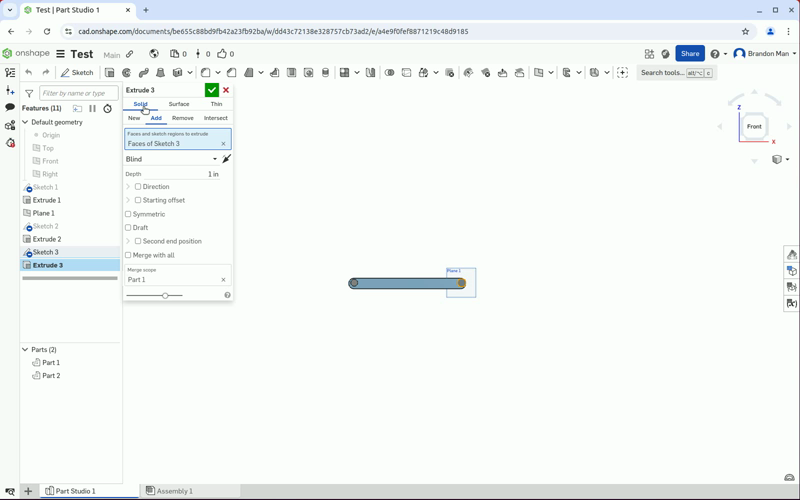
click(143, 106)
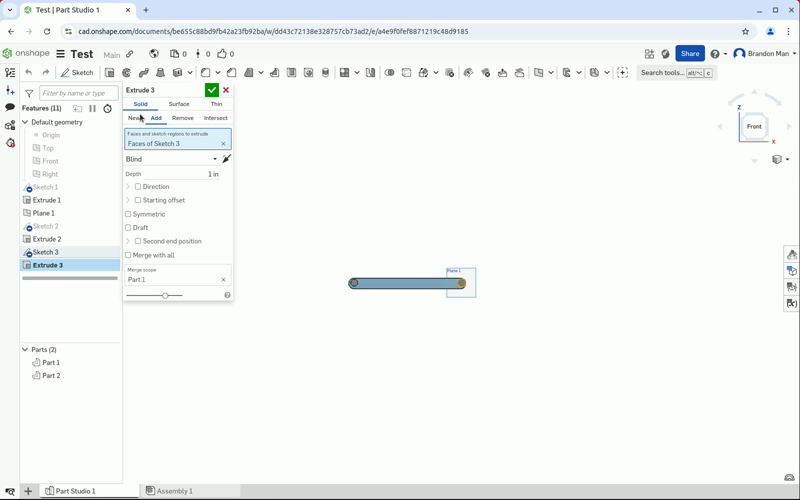
mouse_move(137, 120)
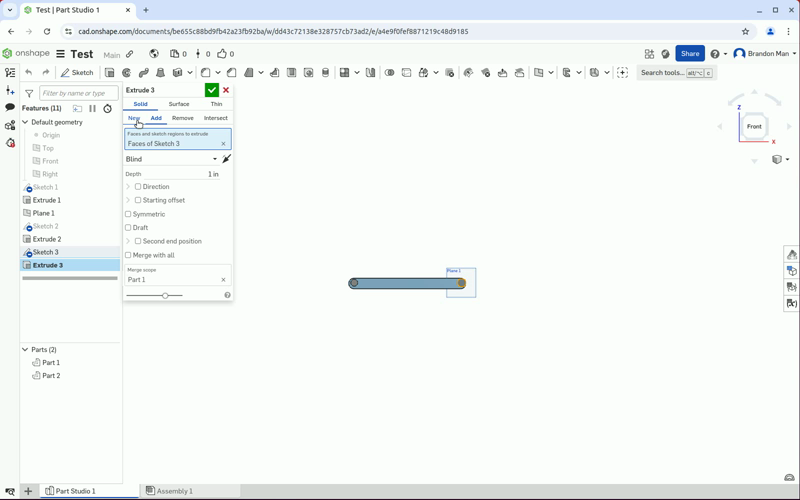
click(137, 120)
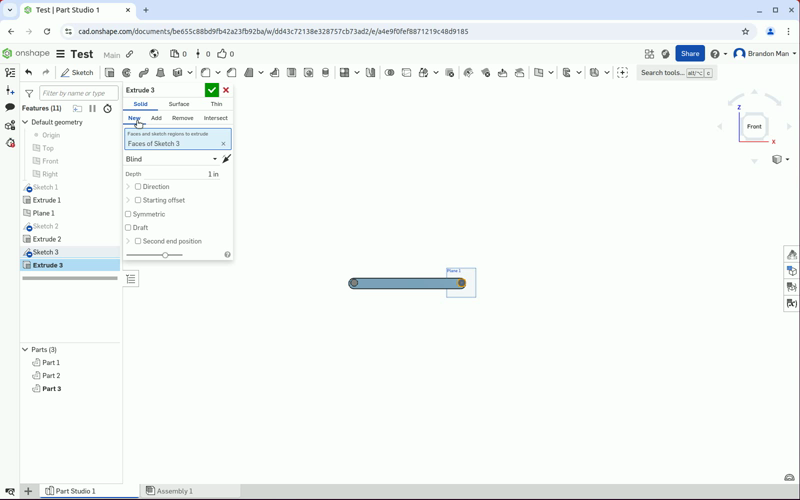
key(tab, 4)
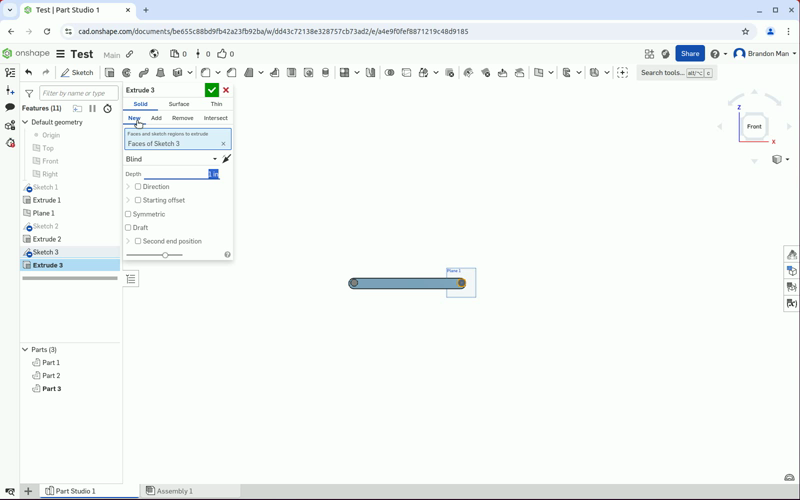
text(17.572)
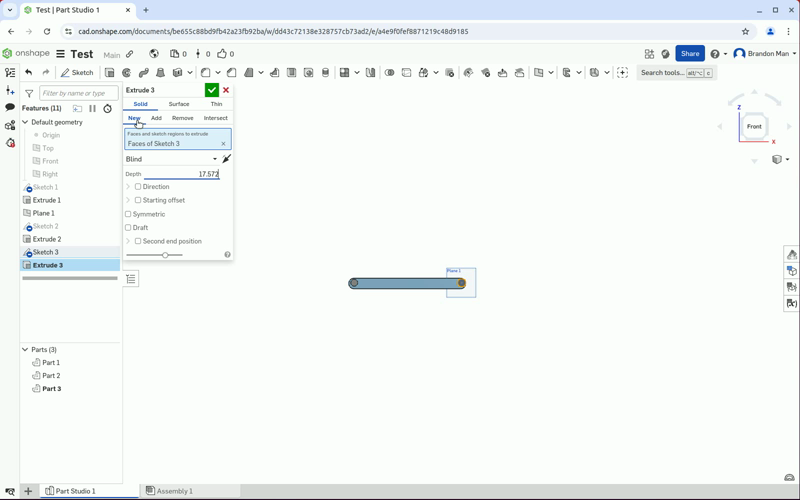
key(enter)
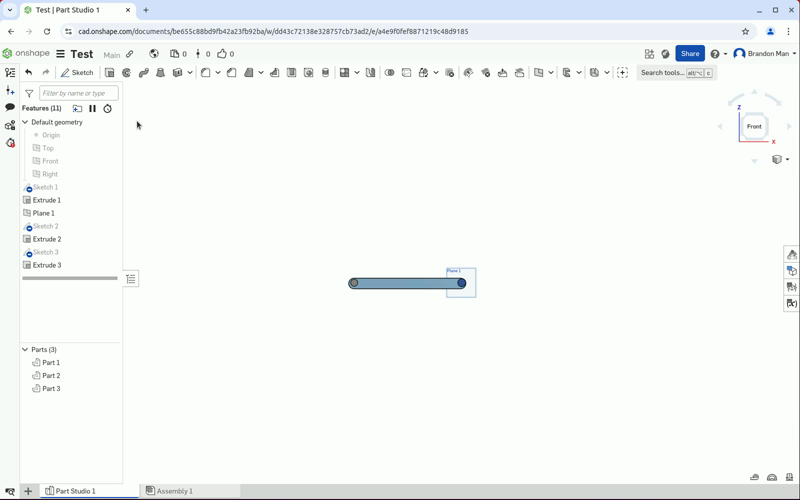
key(shift+h)
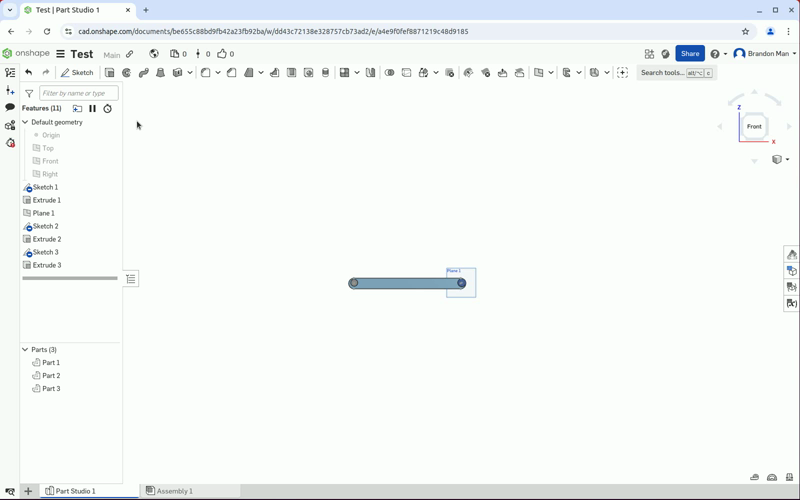
key(shift+h)
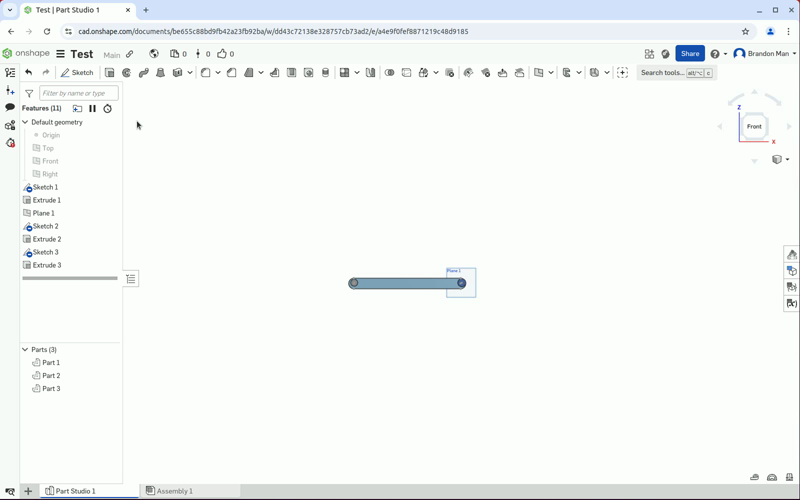
key(shift+7)
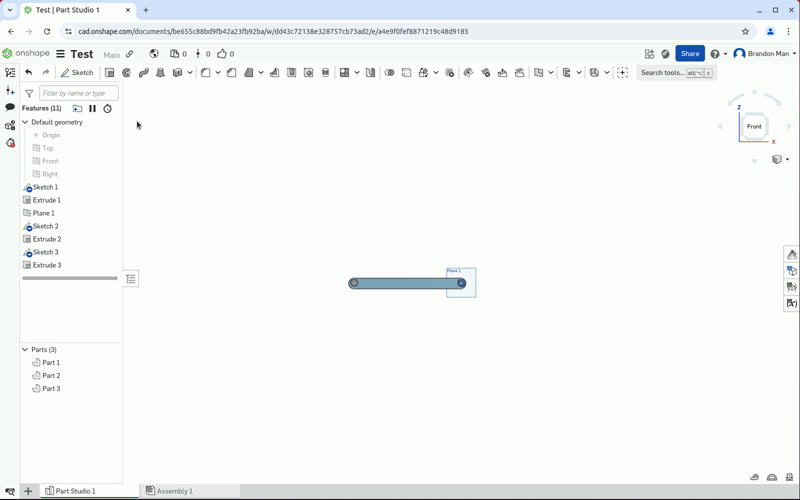
key(left, 2)
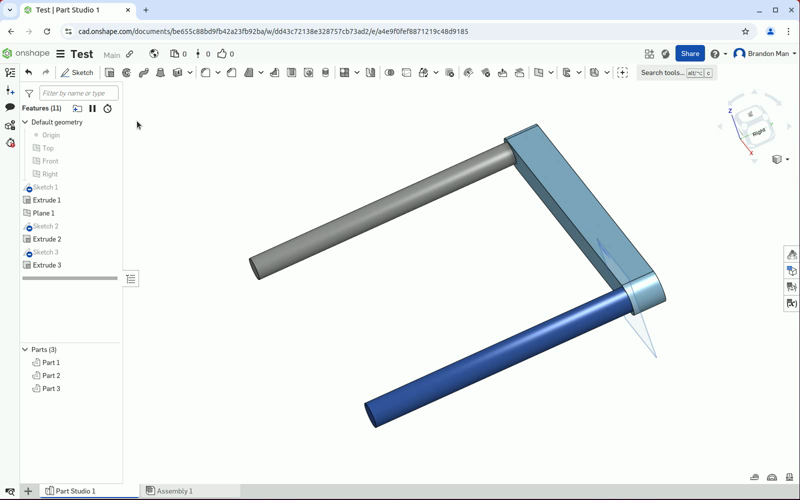
key(down, 2)
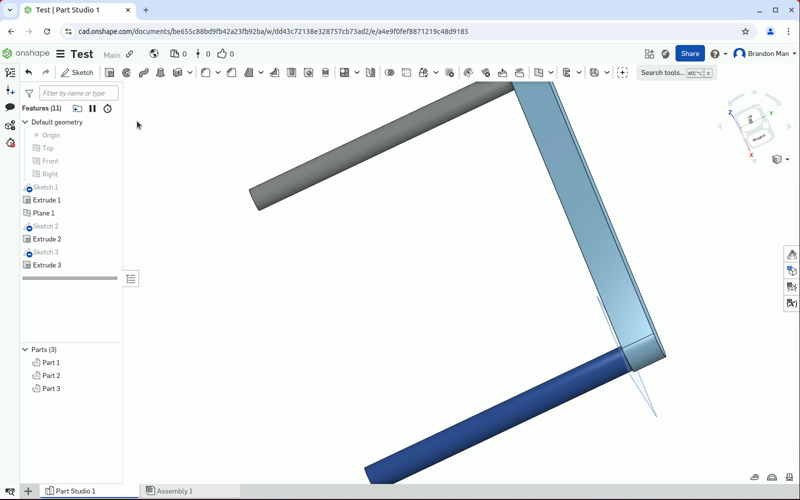
key(up, 2)
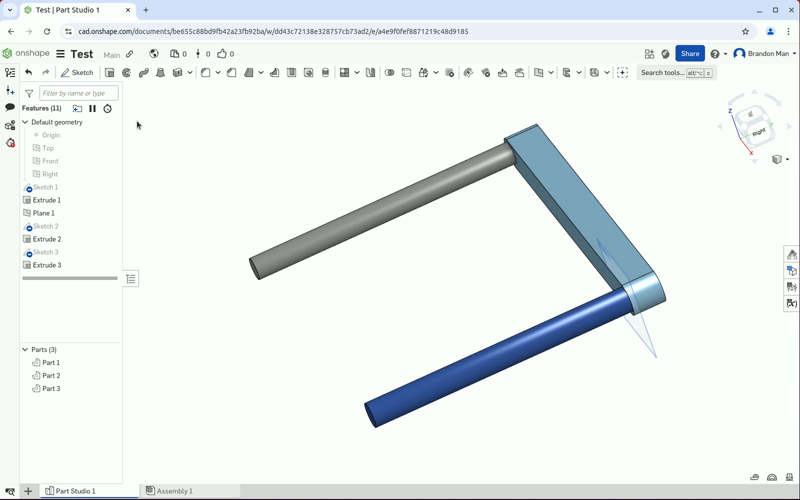
key(right, 2)
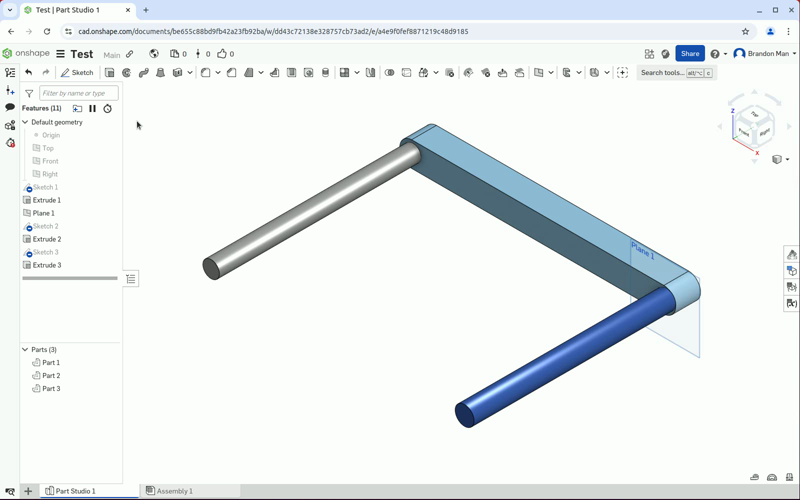
mouse_move(73, 189)
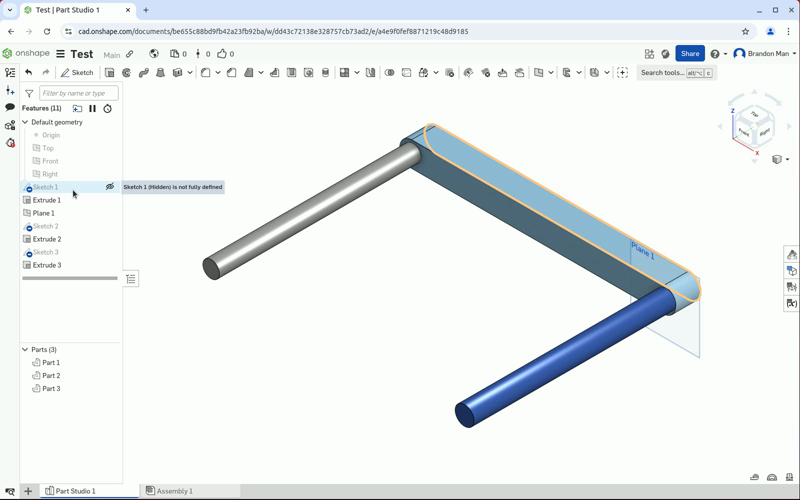
click(73, 189)